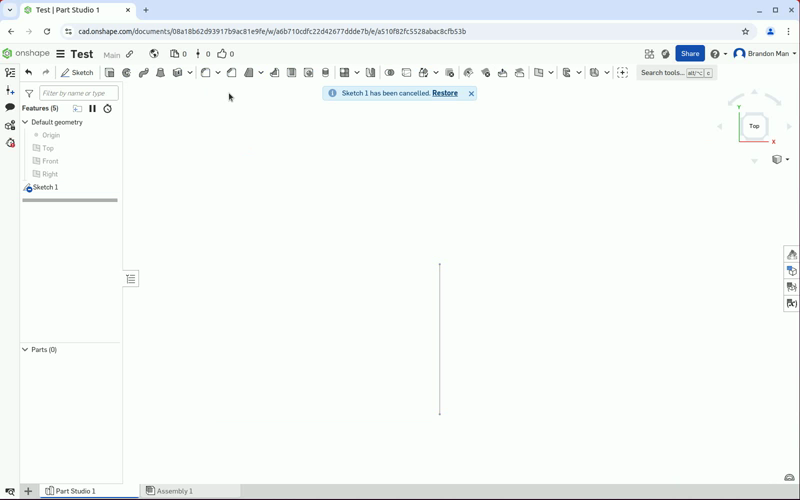
key(shift+h)
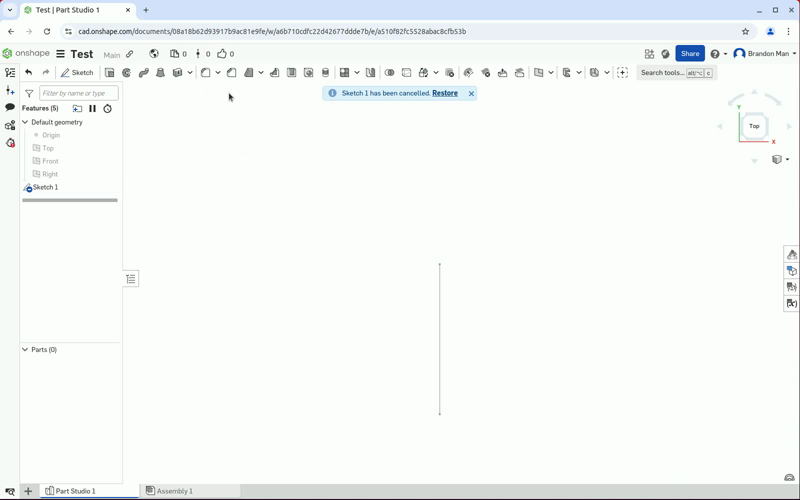
key(shift+s)
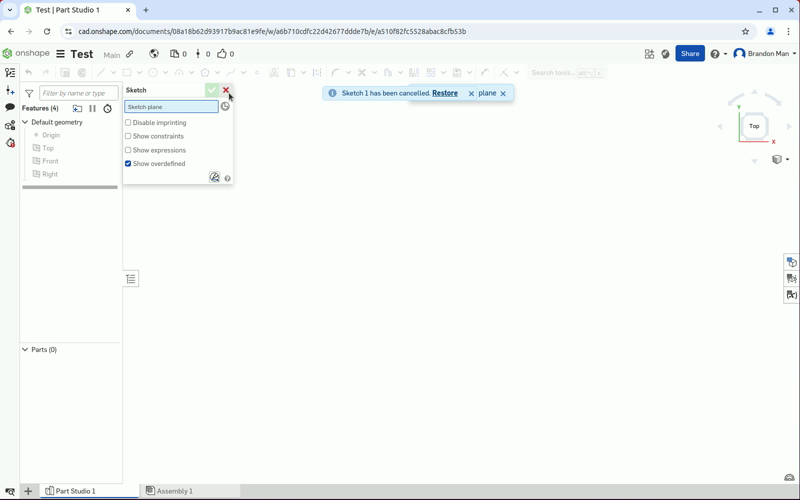
mouse_move(73, 150)
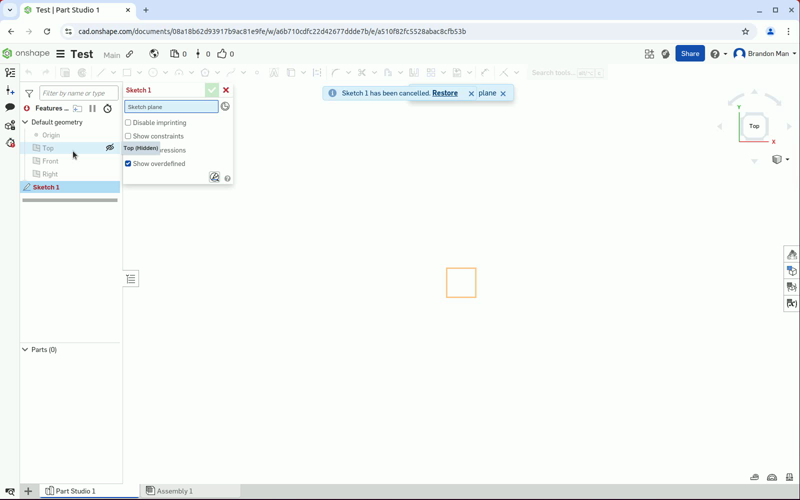
click(73, 150)
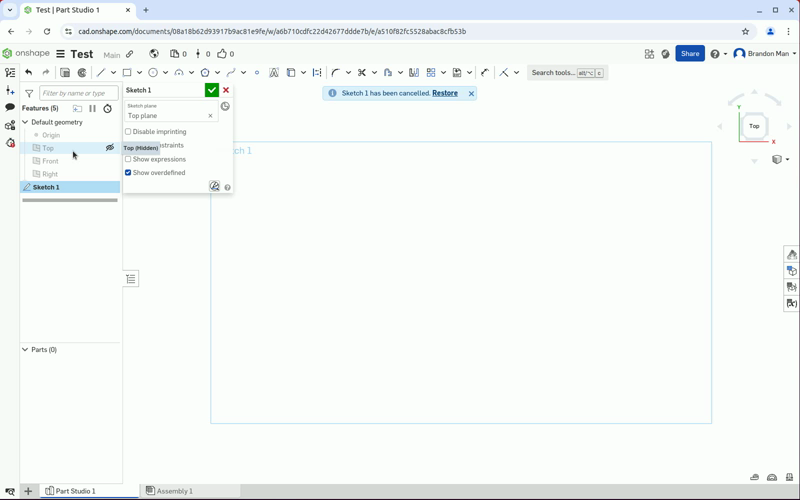
mouse_move(73, 352)
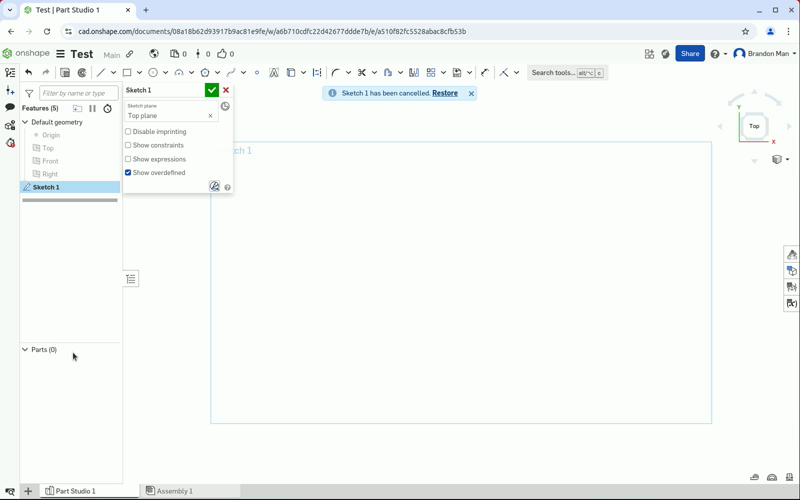
key(y)
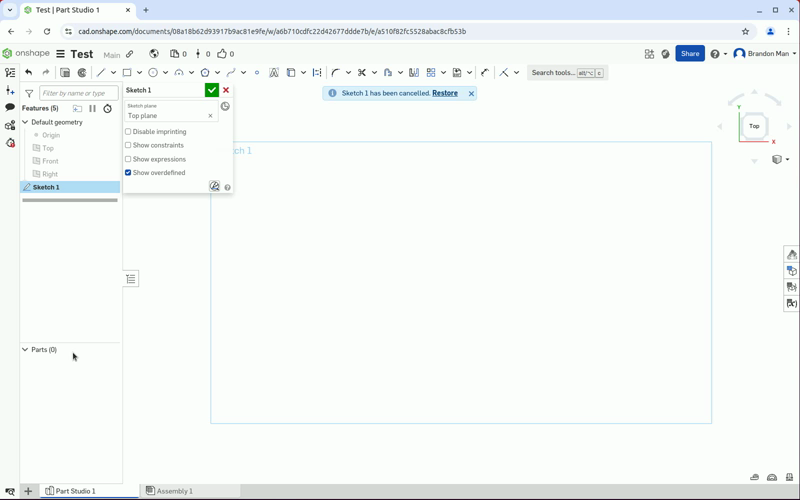
key(a)
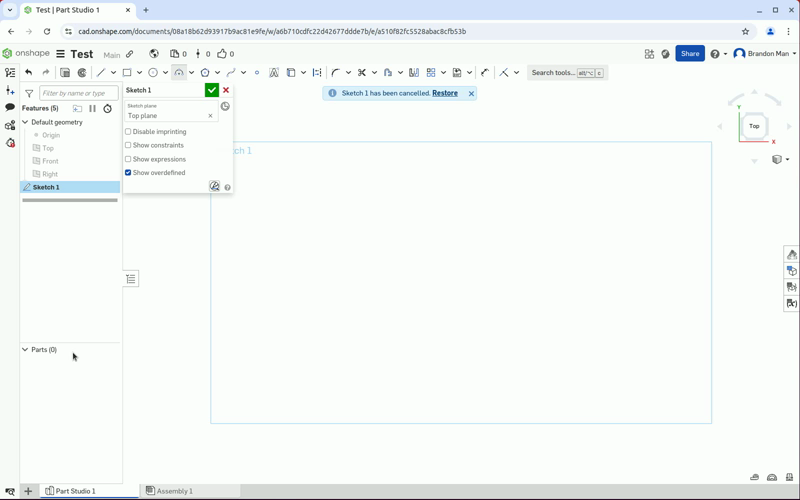
key_down(shift)
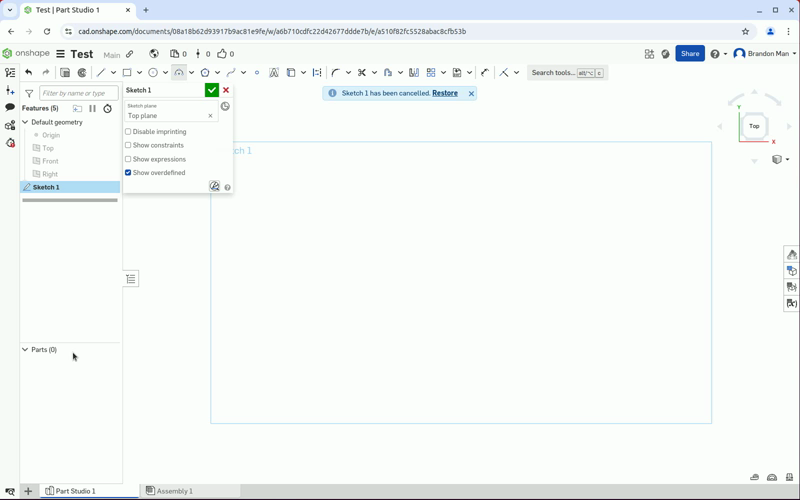
mouse_move(460, 395)
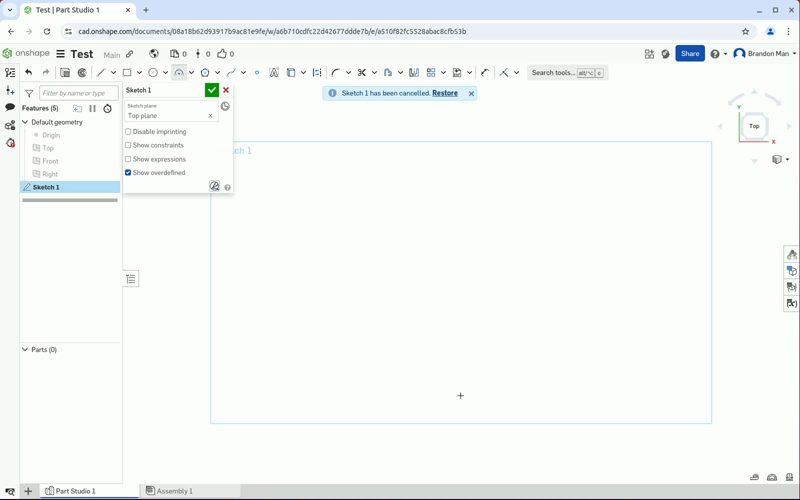
click(460, 395)
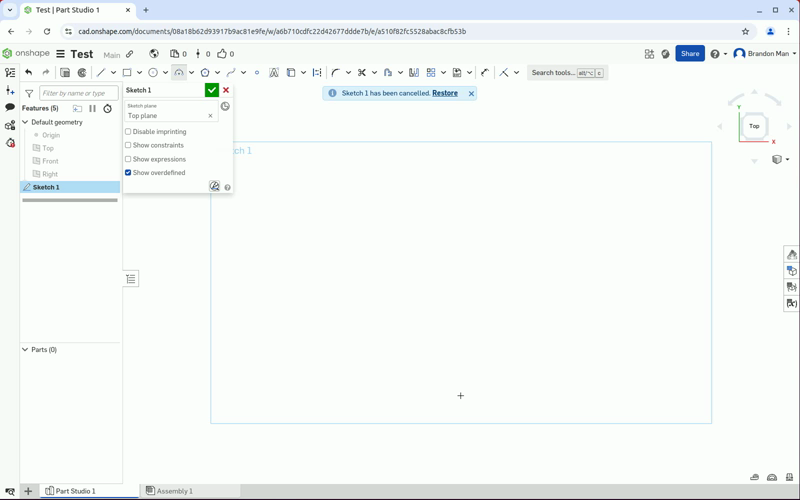
key_up(shift)
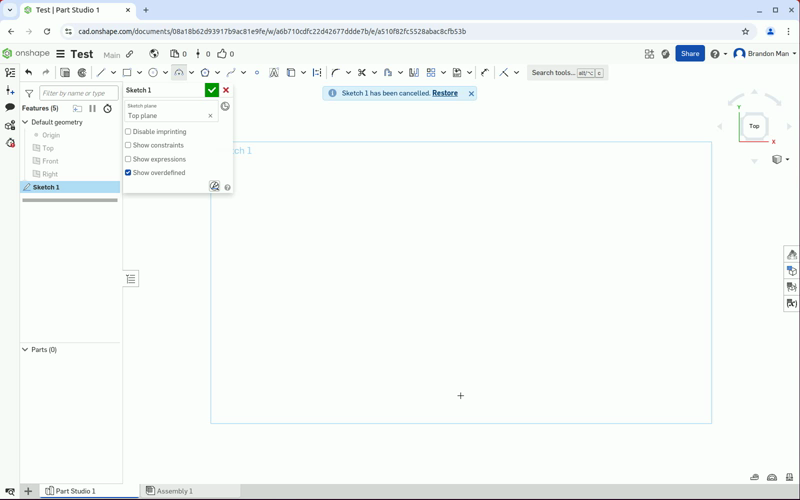
key_down(shift)
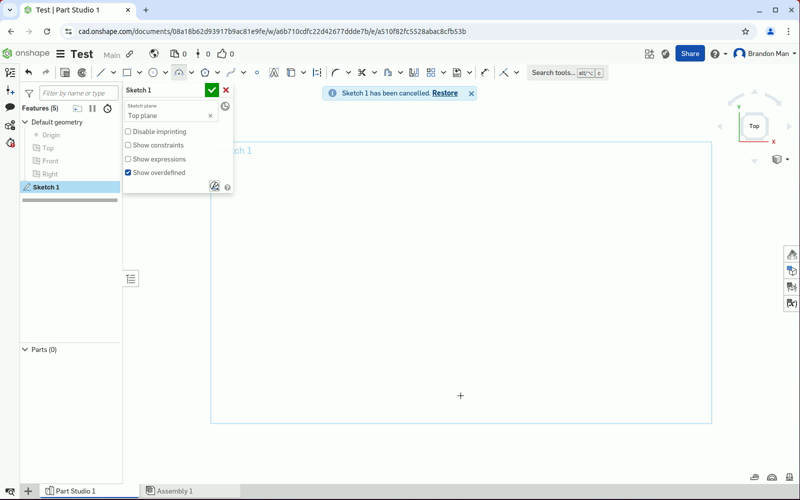
mouse_move(460, 171)
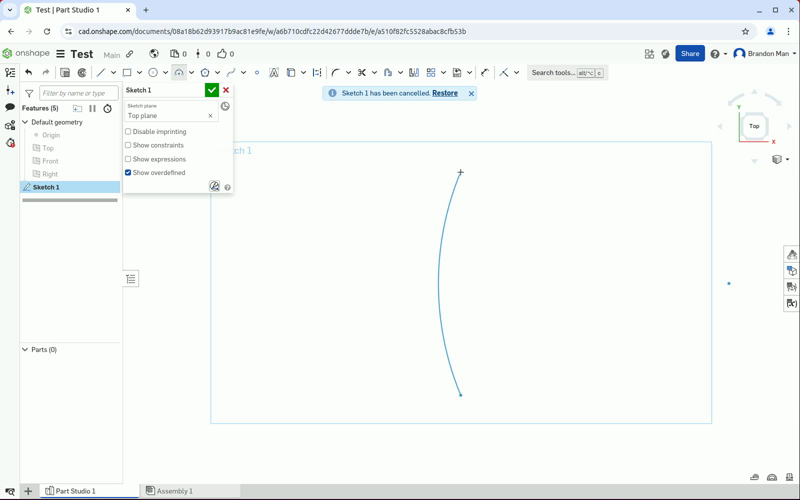
click(460, 171)
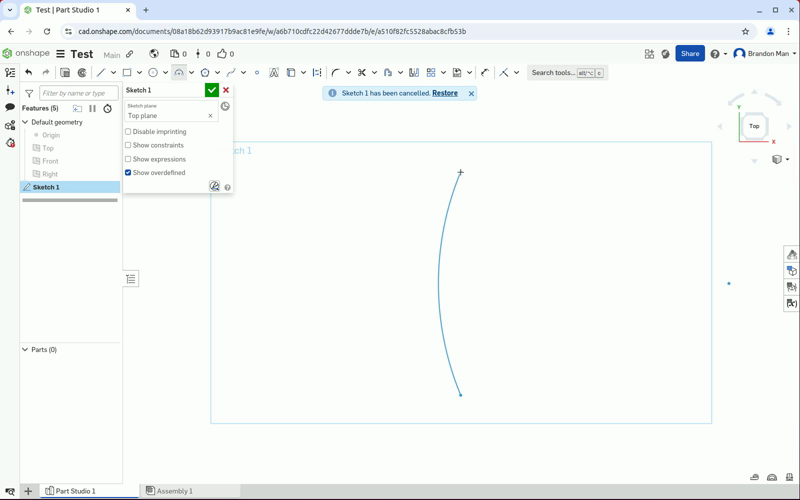
mouse_move(572, 283)
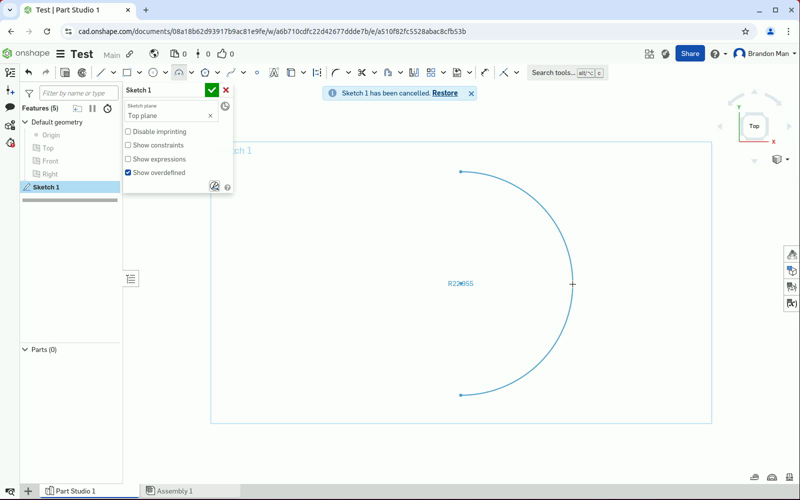
click(572, 283)
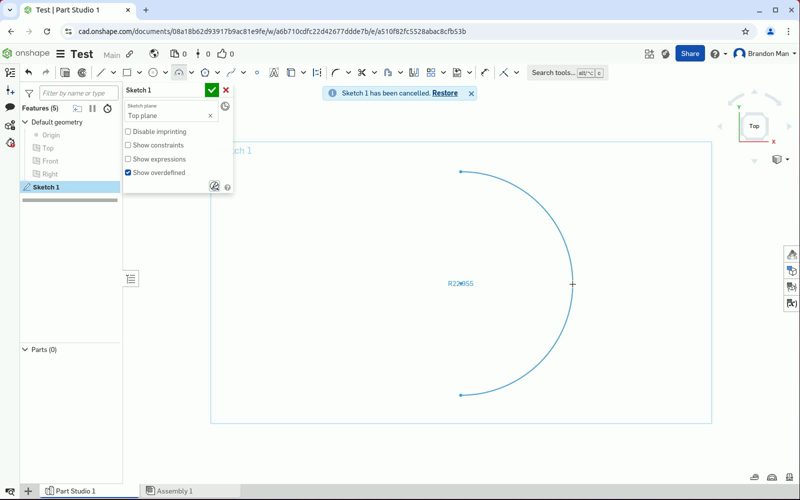
key_up(shift)
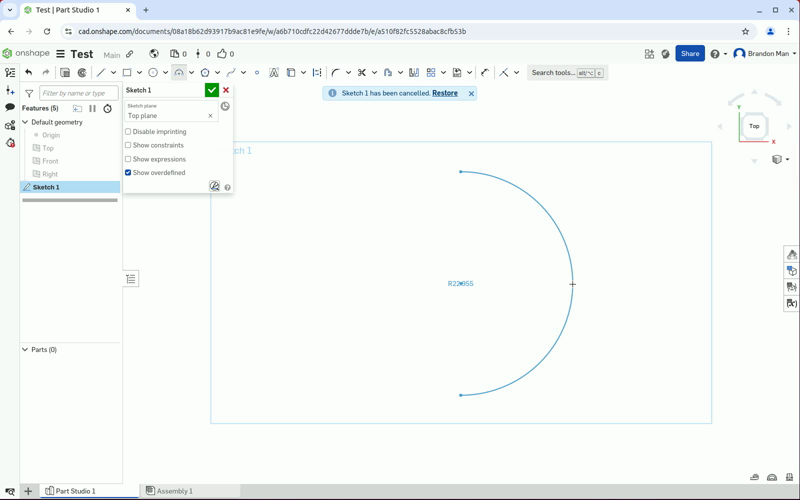
key(esc)
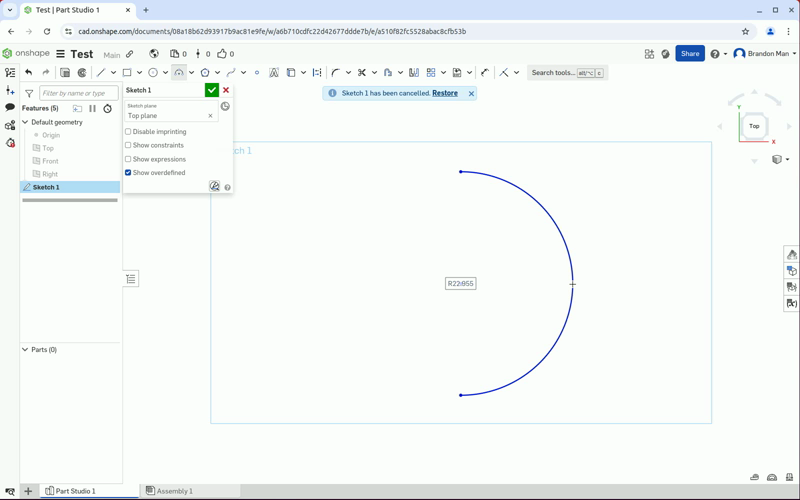
key(l)
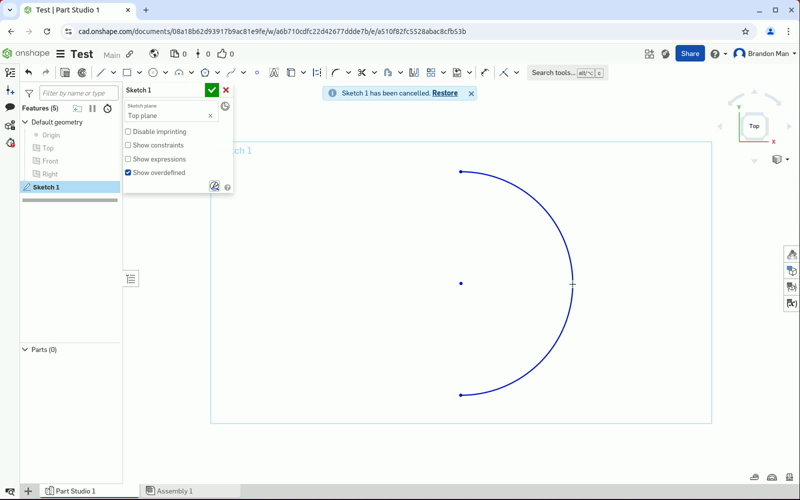
mouse_move(460, 171)
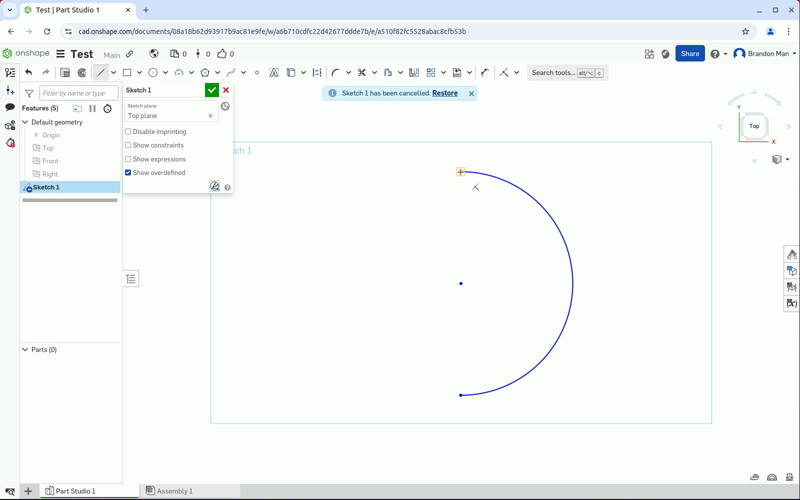
click(460, 171)
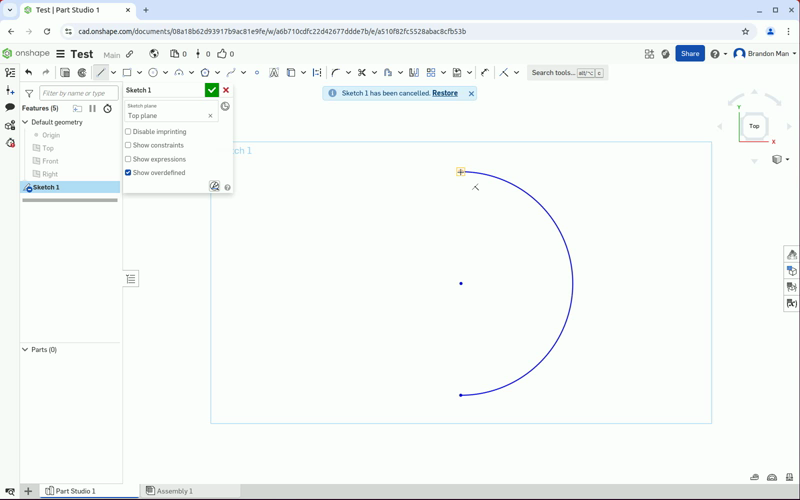
key_down(shift)
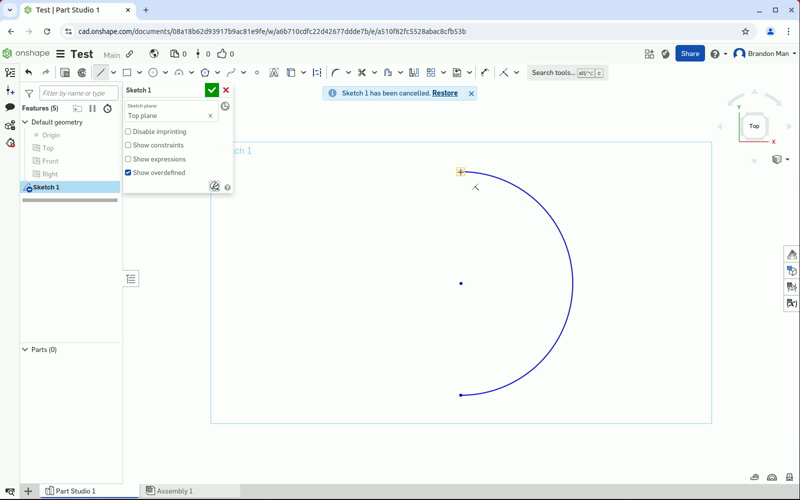
mouse_move(460, 395)
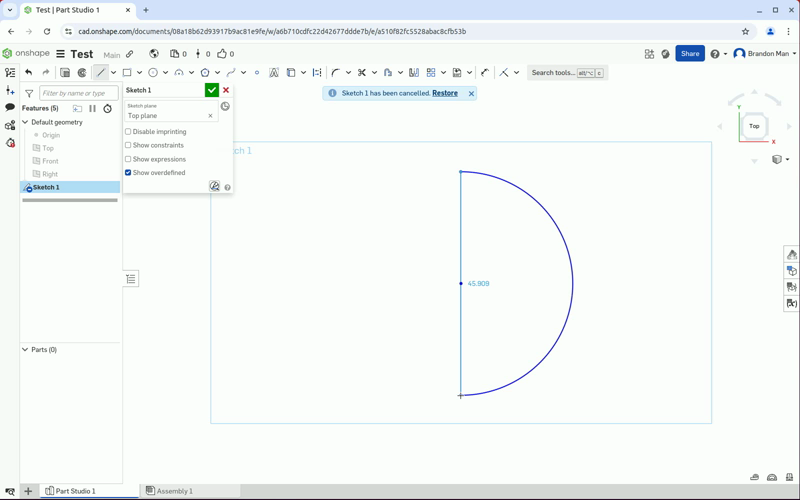
key_up(shift)
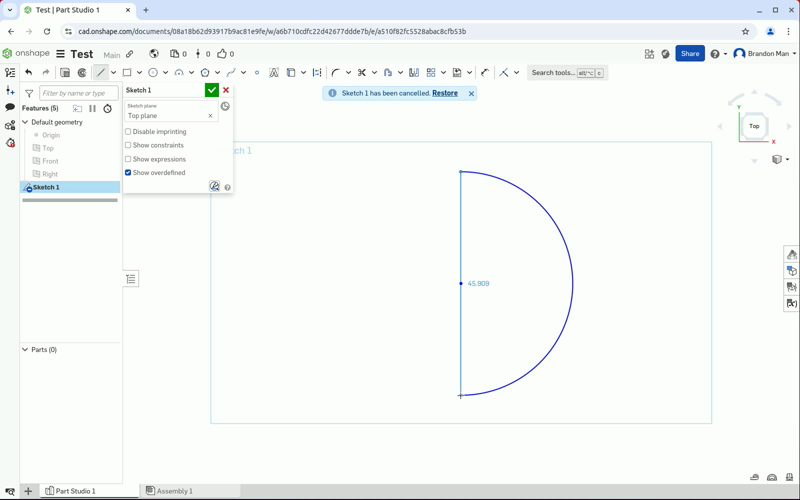
click(460, 395)
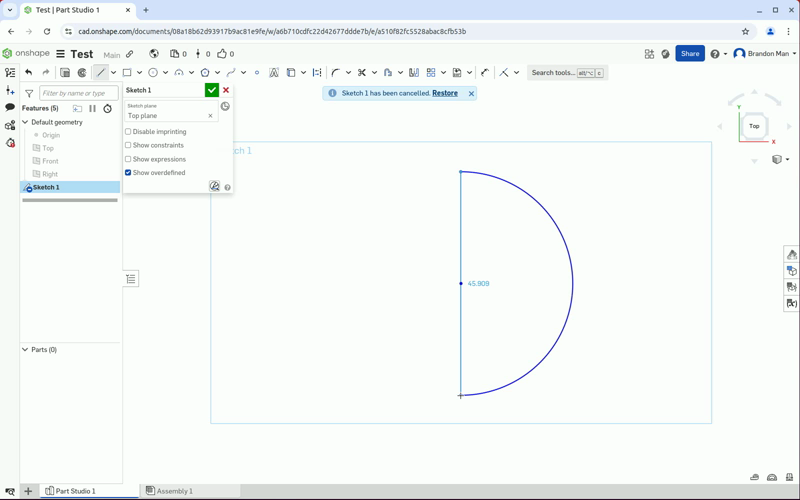
key(esc)
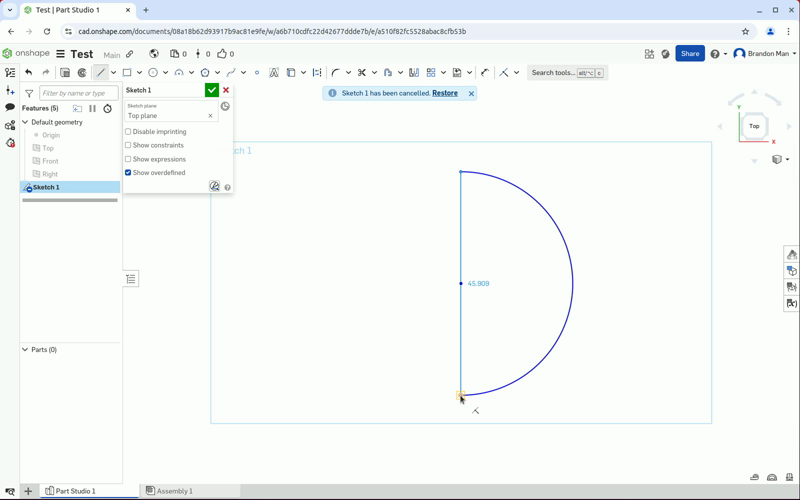
mouse_move(515, 223)
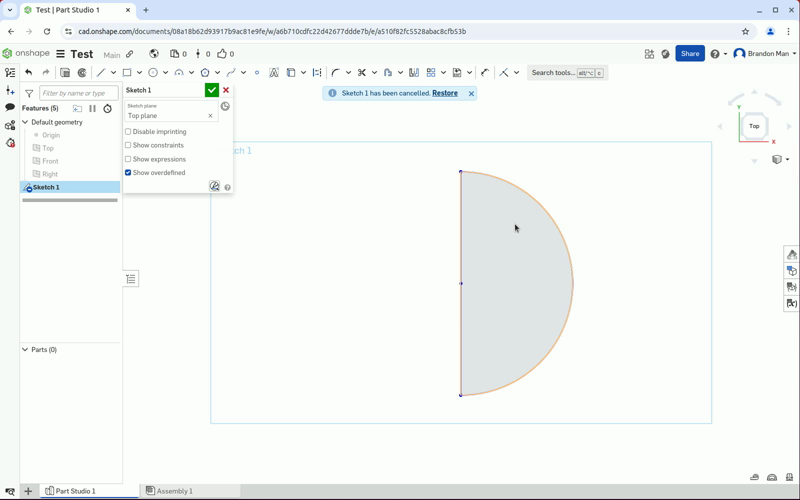
click(515, 223)
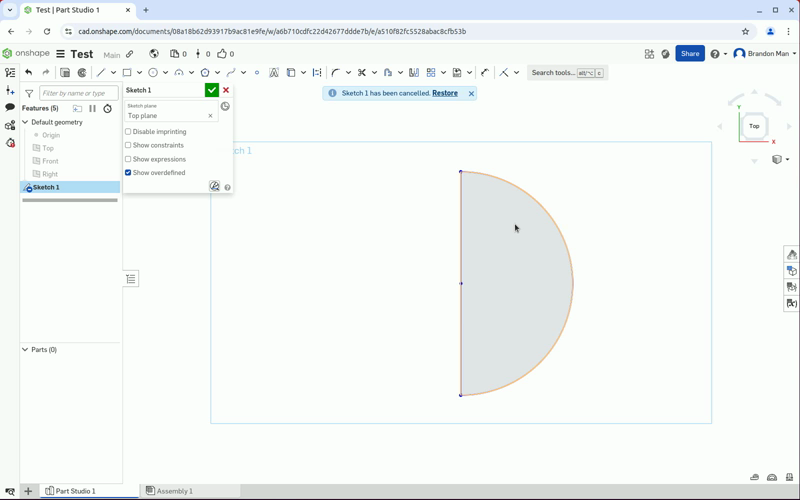
mouse_move(73, 352)
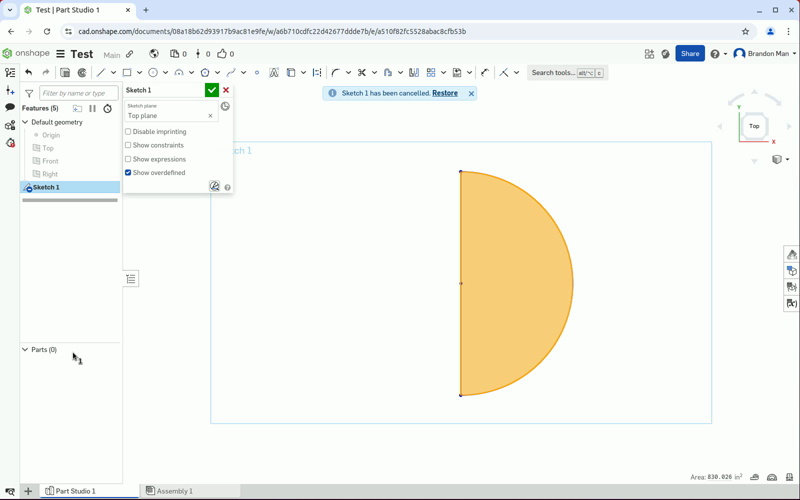
key(shift+y)
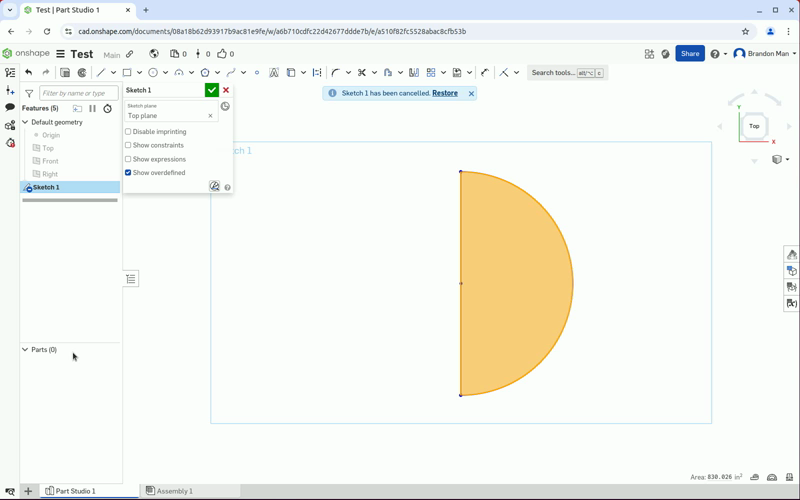
key(shift+e)
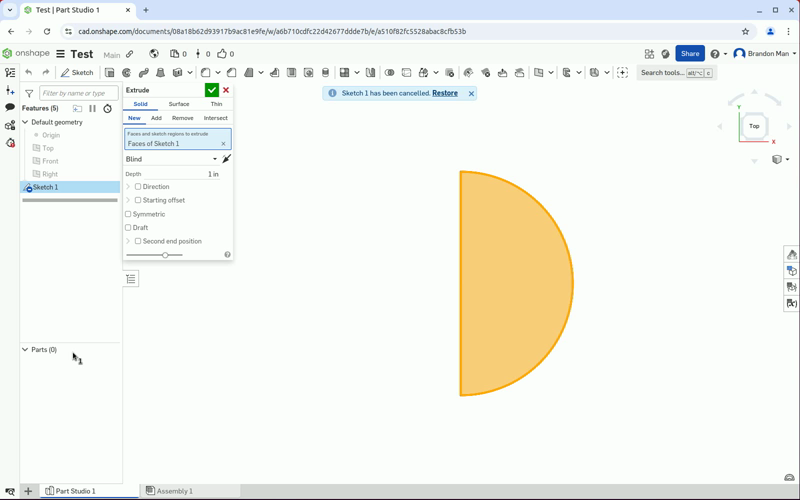
mouse_move(143, 106)
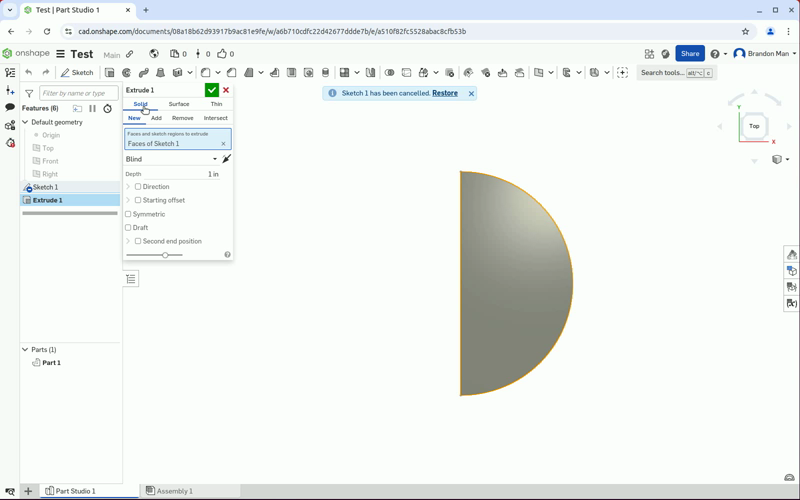
click(143, 106)
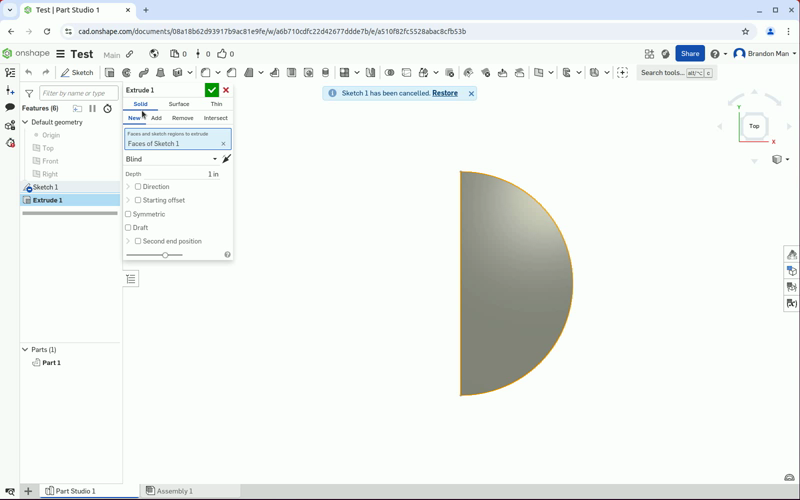
mouse_move(137, 120)
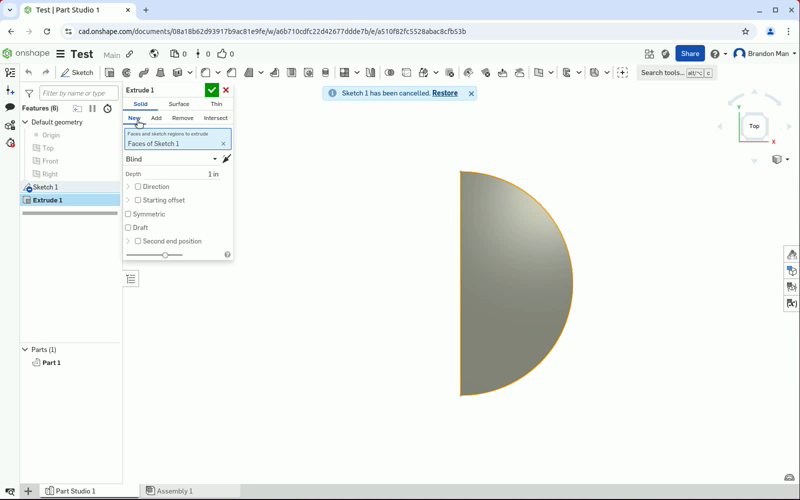
click(137, 120)
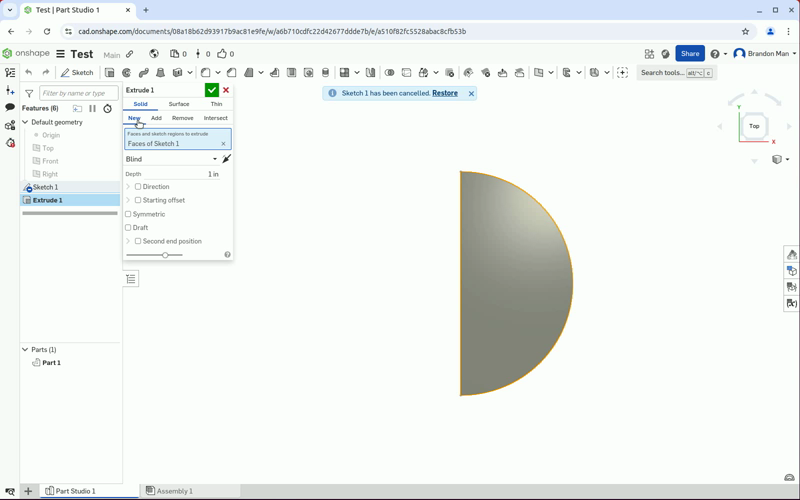
key(tab, 4)
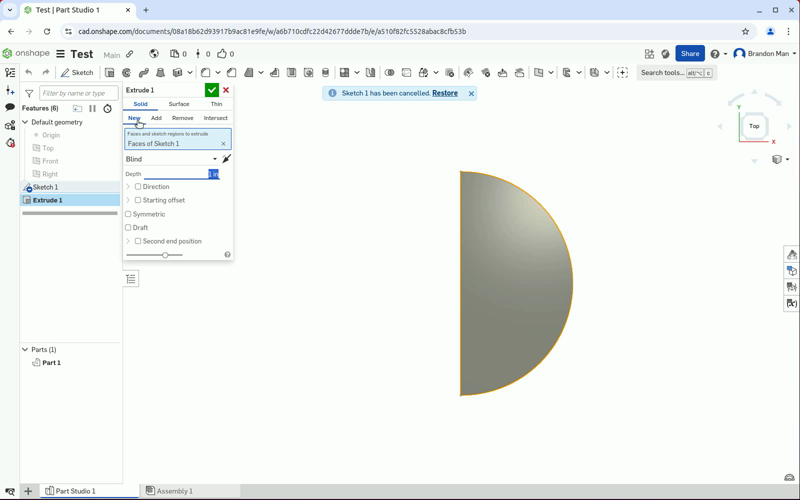
text(6.258)
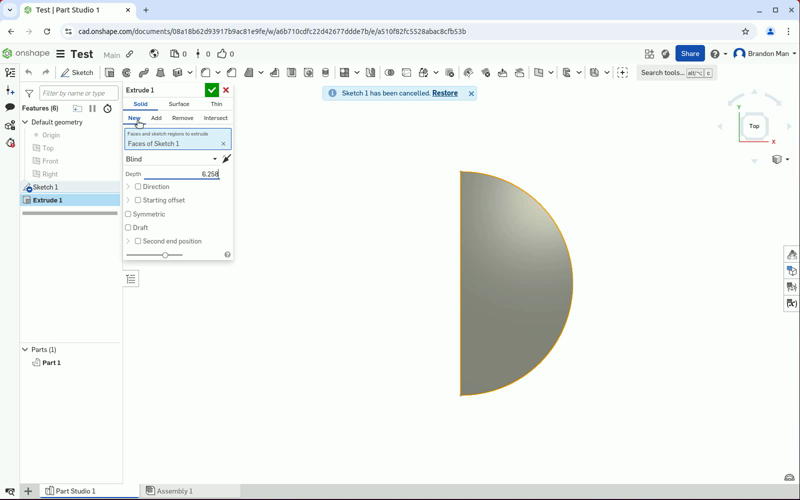
key(enter)
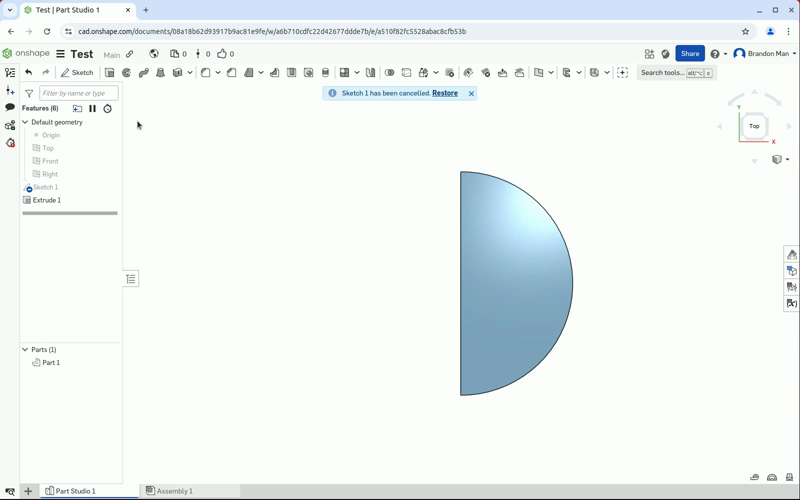
key(shift+h)
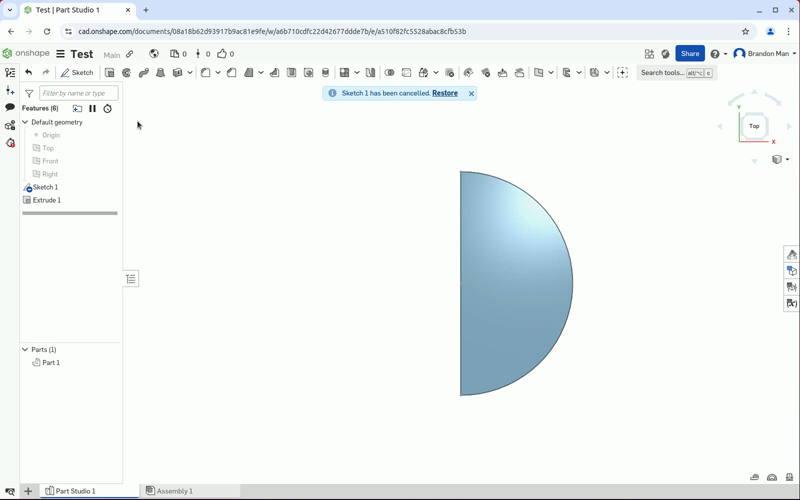
key(shift+h)
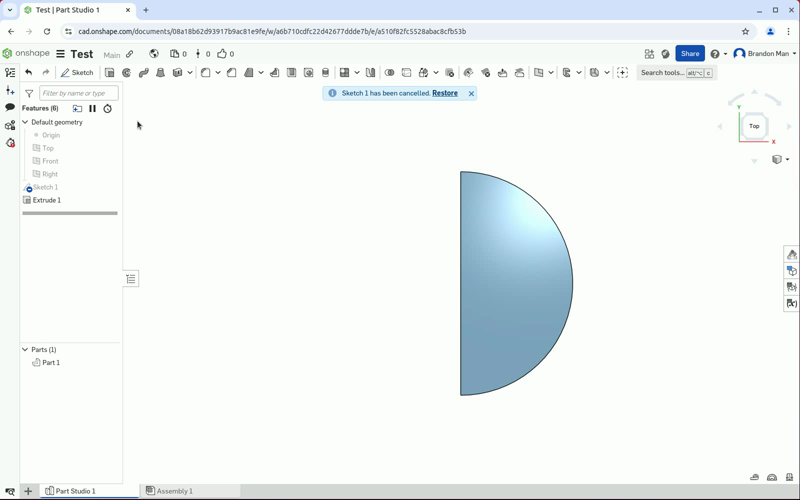
mouse_move(73, 189)
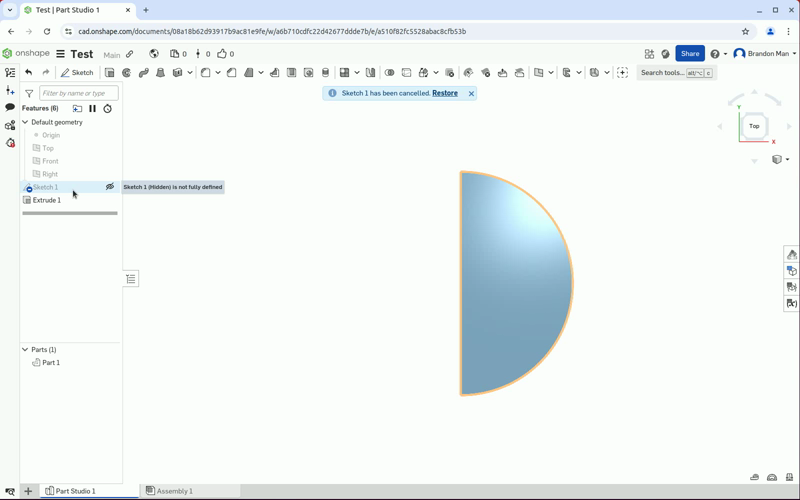
click(73, 189)
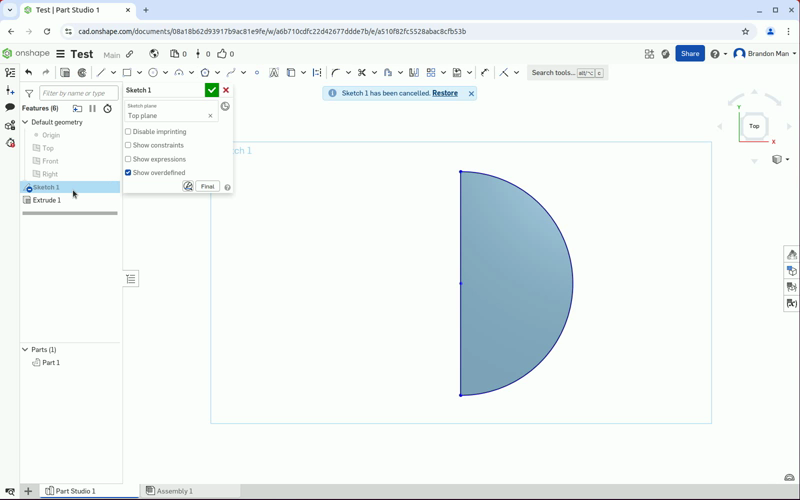
mouse_move(229, 92)
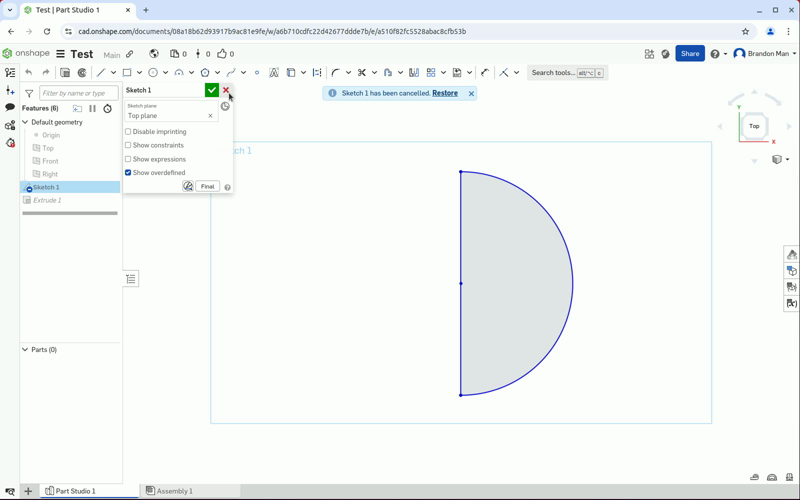
click(229, 92)
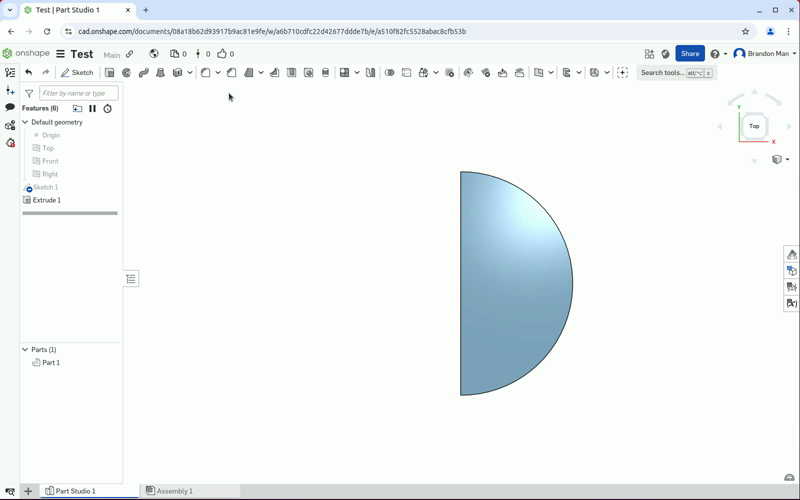
mouse_move(541, 75)
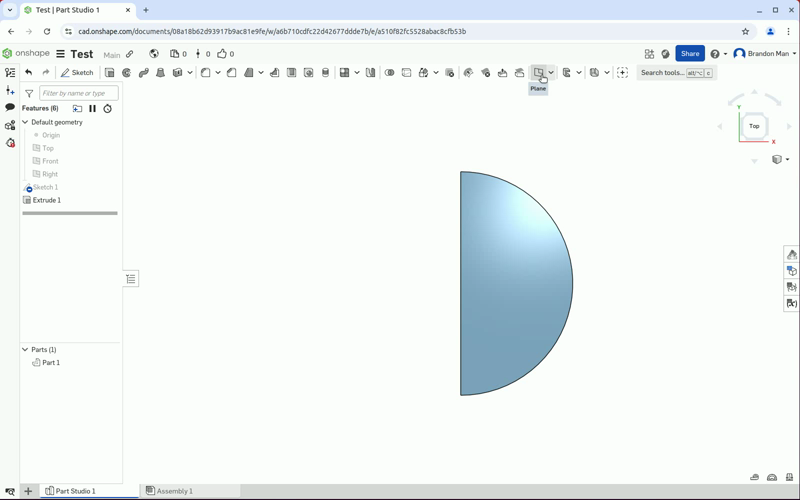
click(541, 75)
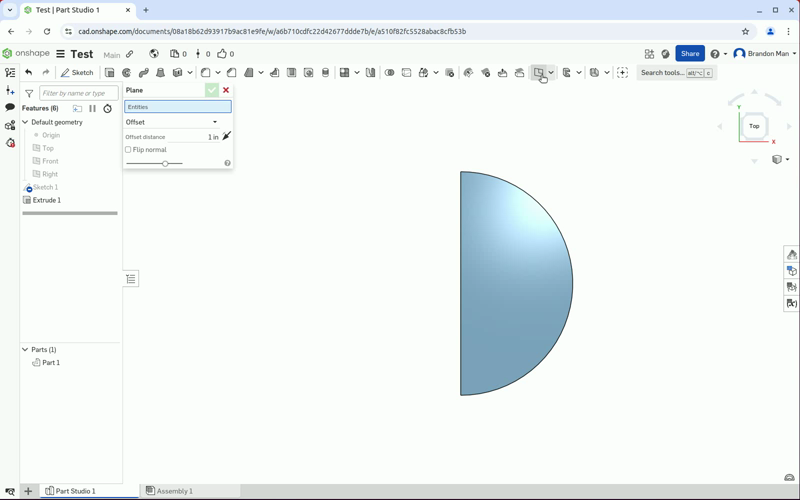
mouse_move(73, 150)
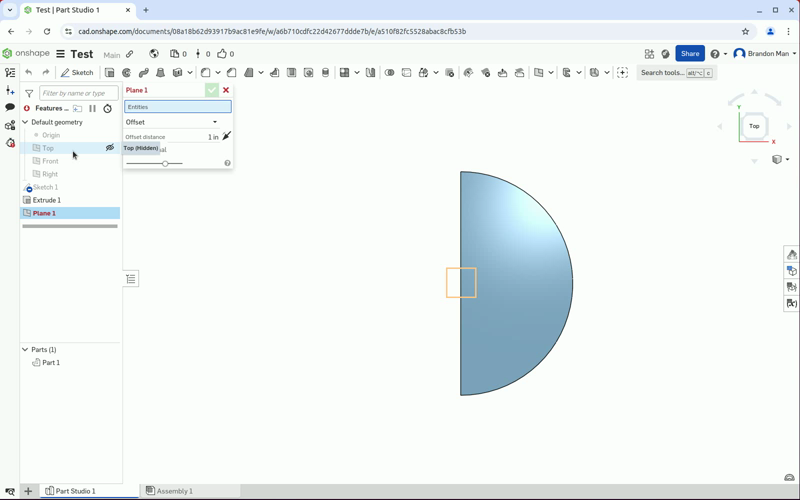
click(73, 150)
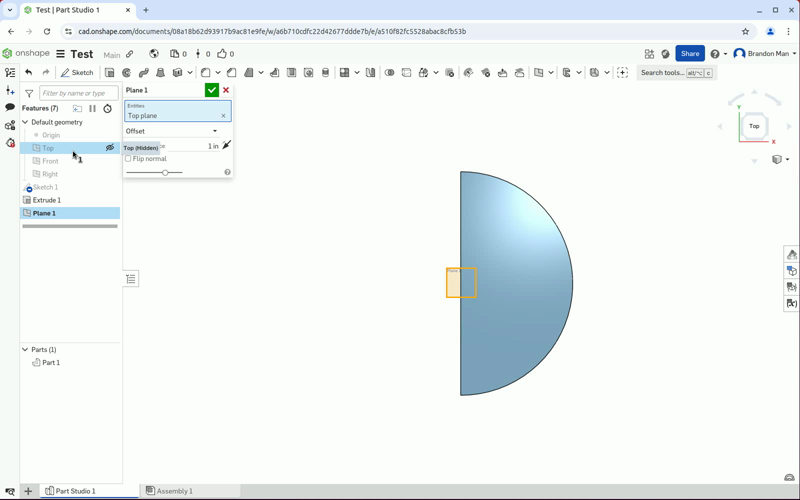
key(tab, 2)
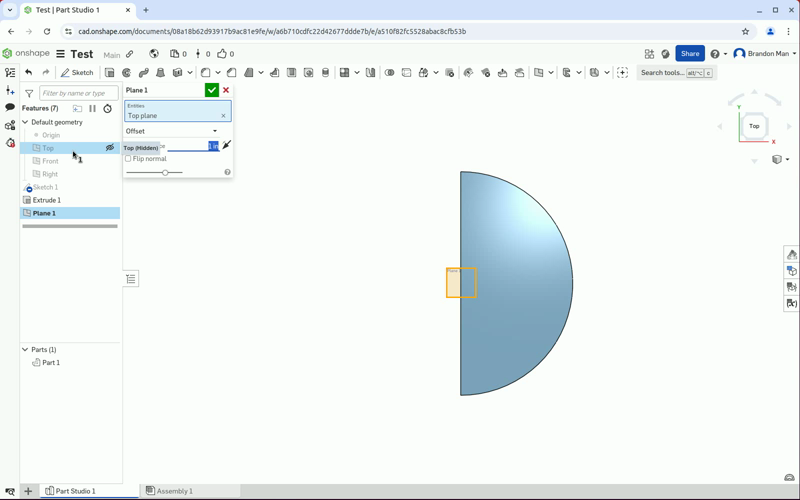
text(6.255)
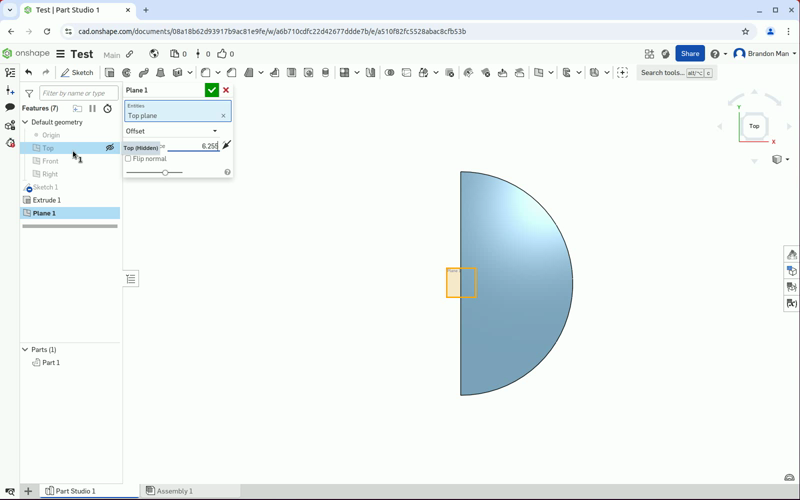
key(enter, 2)
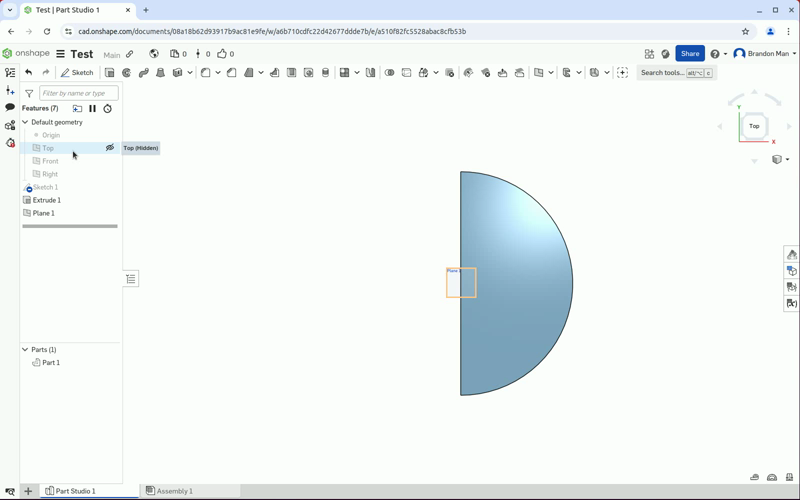
key(shift+s)
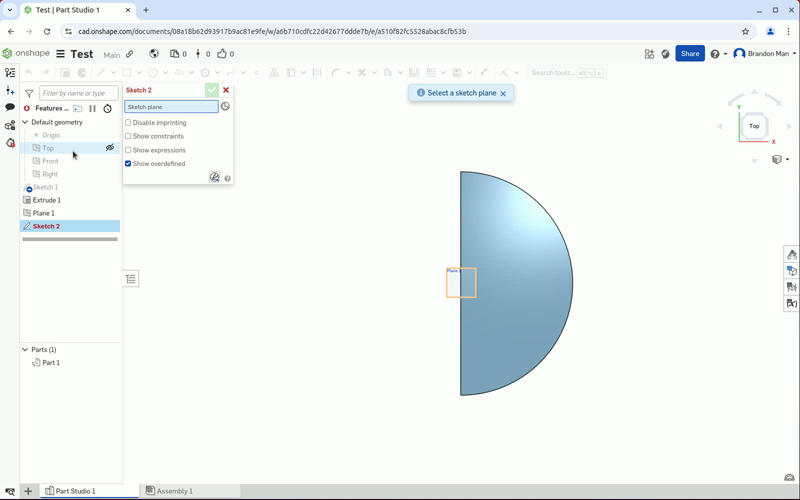
mouse_move(73, 215)
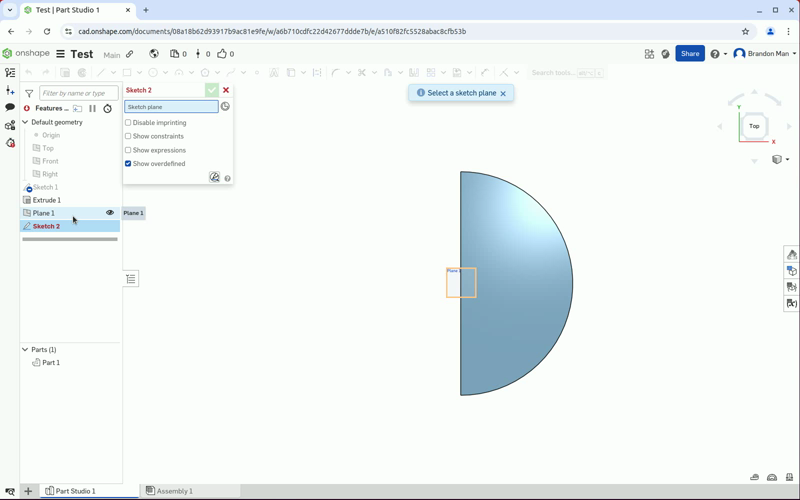
click(73, 215)
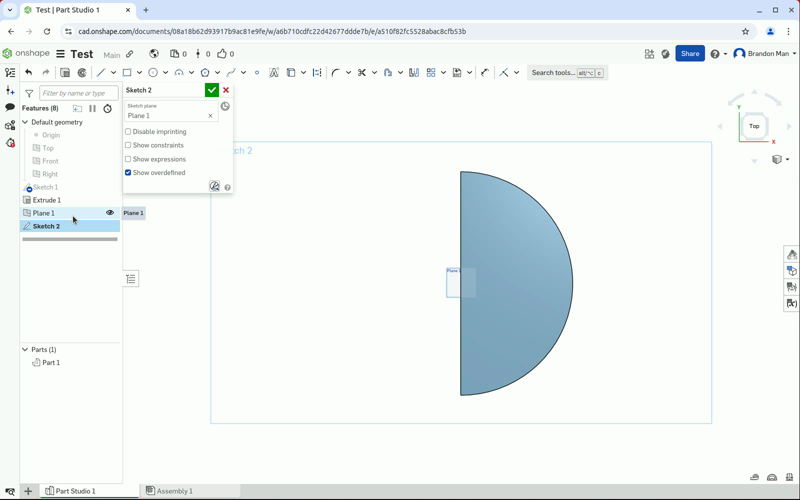
mouse_move(73, 352)
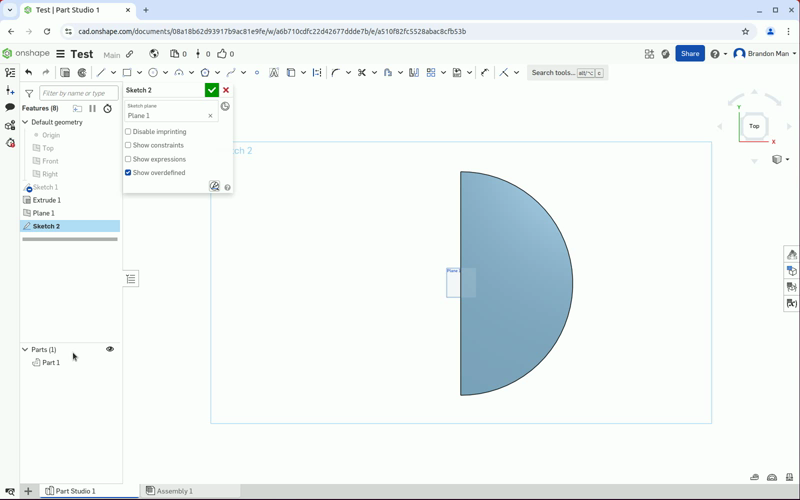
key(y)
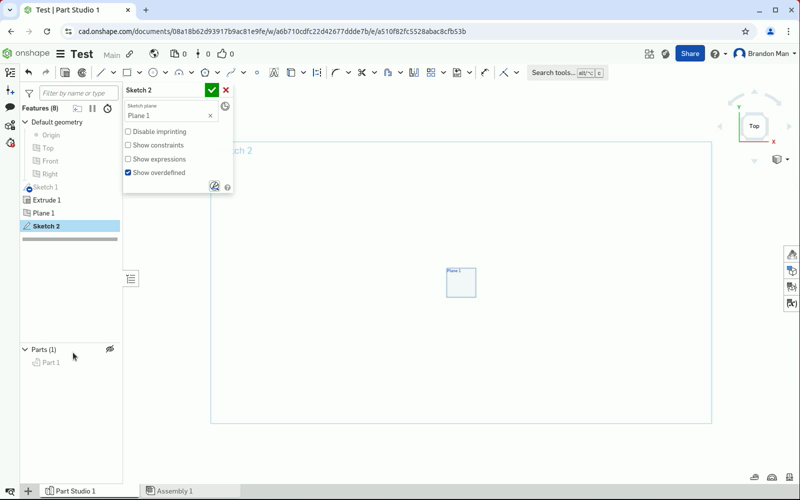
key(l)
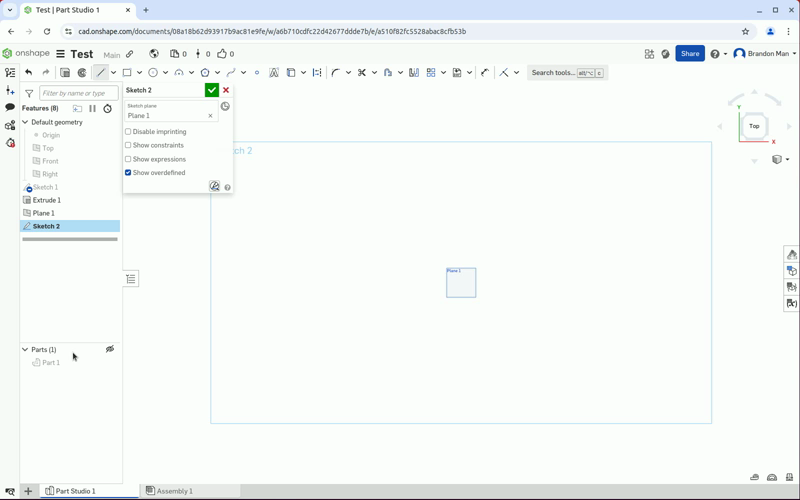
key_down(shift)
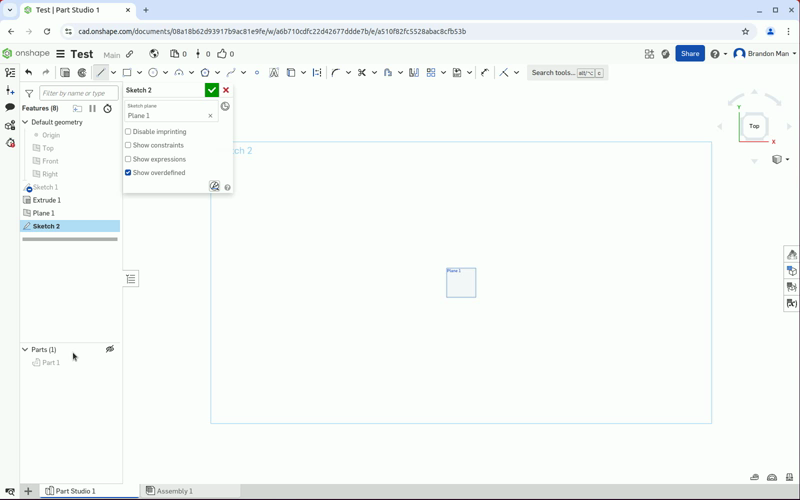
mouse_move(460, 393)
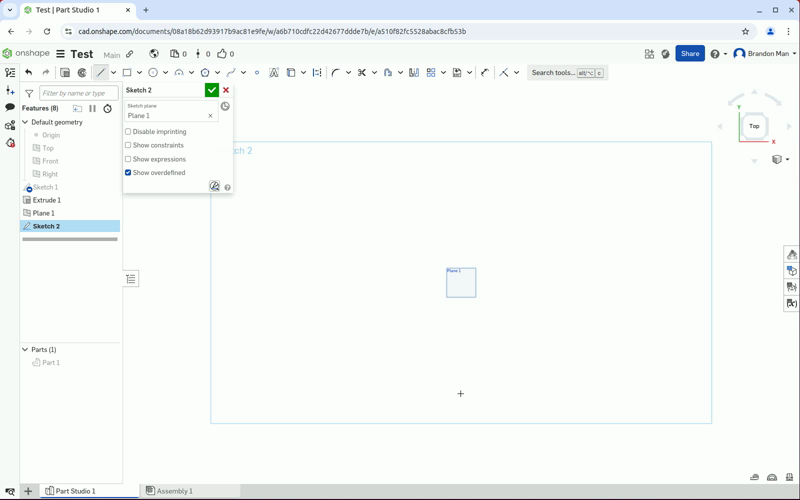
click(460, 393)
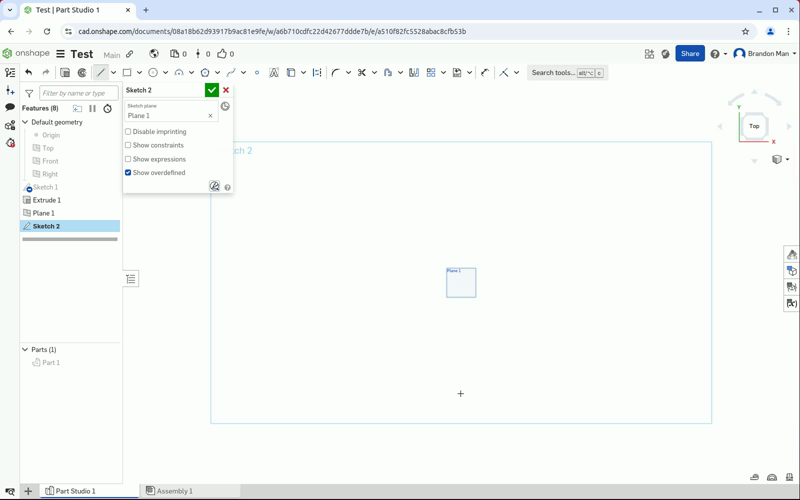
key_up(shift)
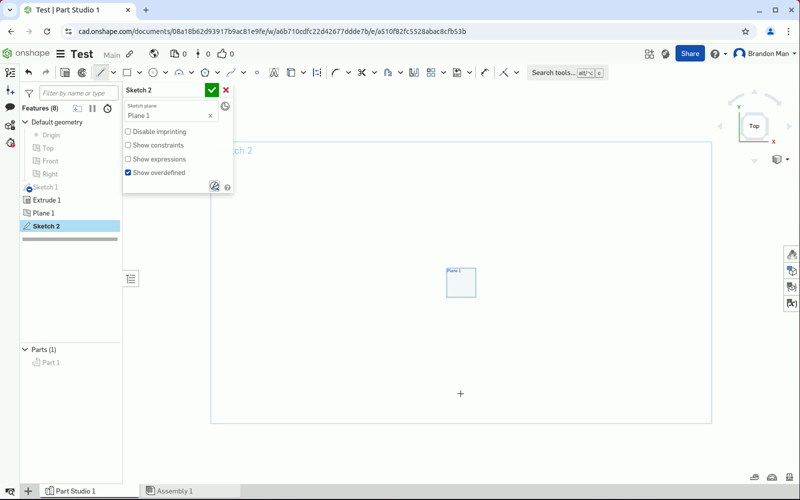
key_down(shift)
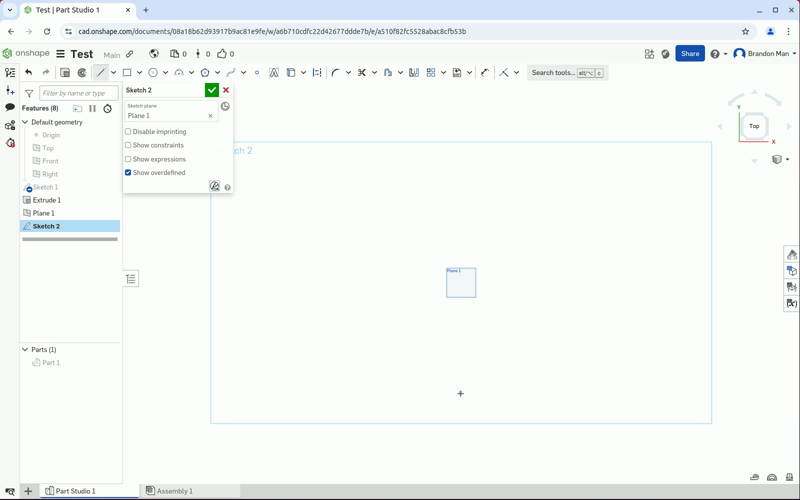
mouse_move(460, 173)
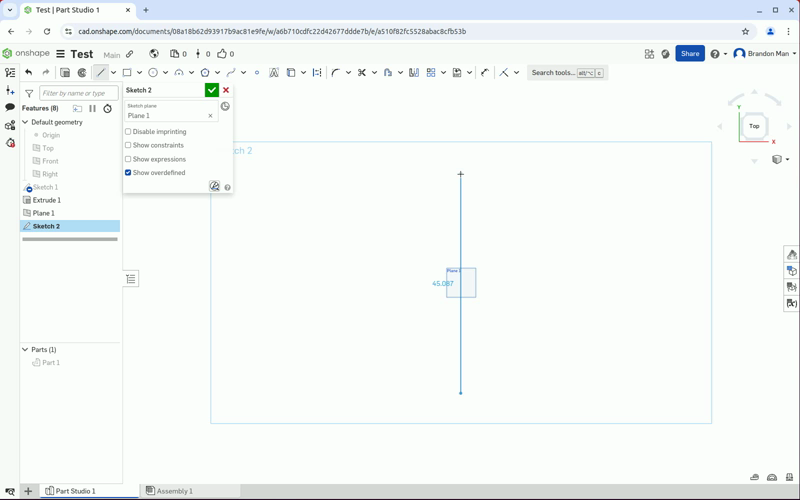
click(460, 173)
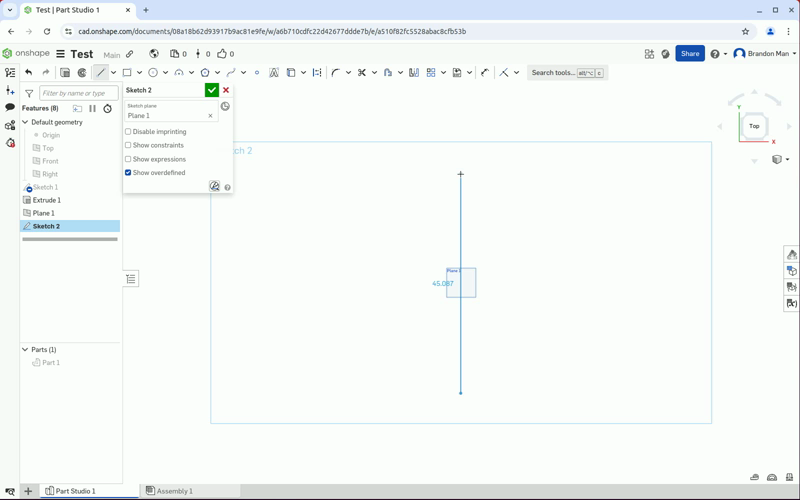
key_up(shift)
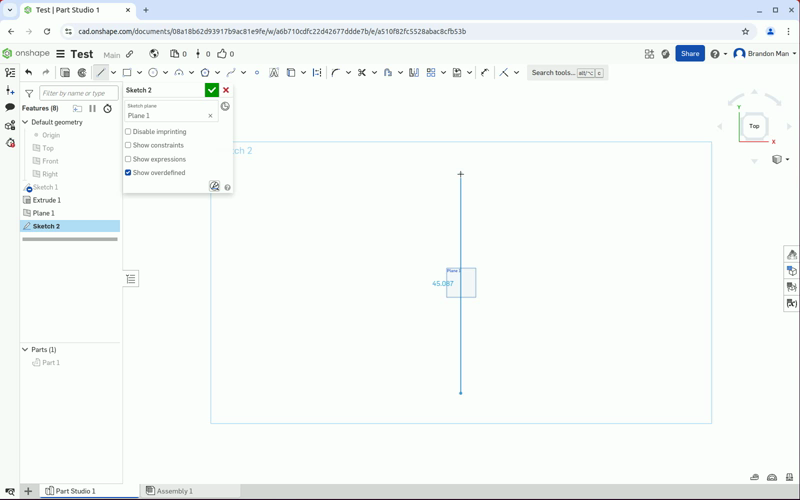
key(esc)
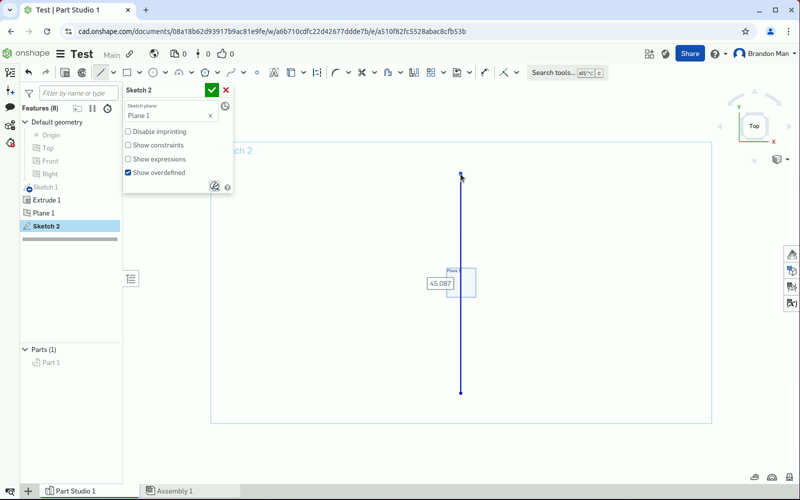
key(a)
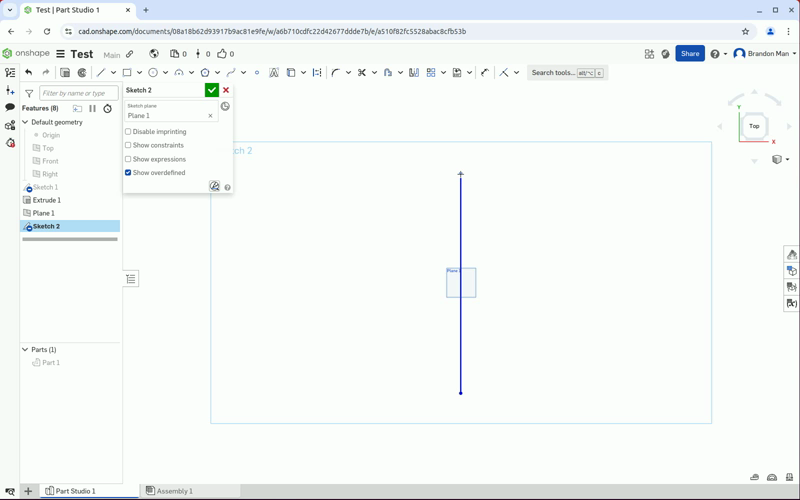
mouse_move(460, 173)
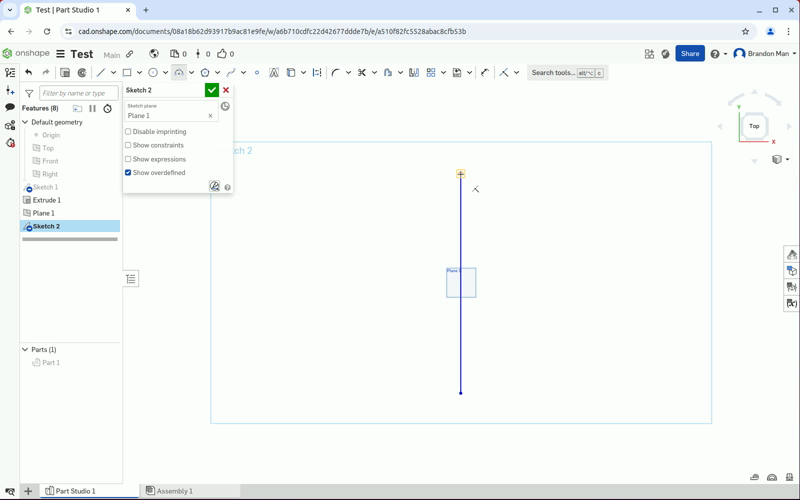
click(460, 173)
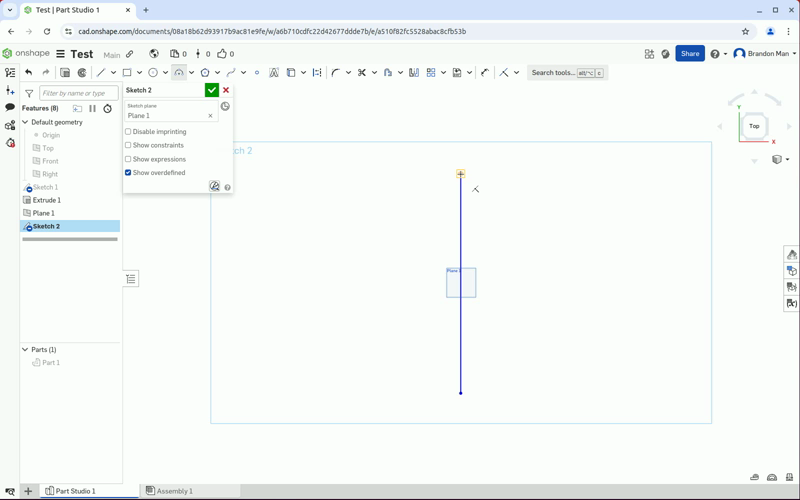
mouse_move(460, 393)
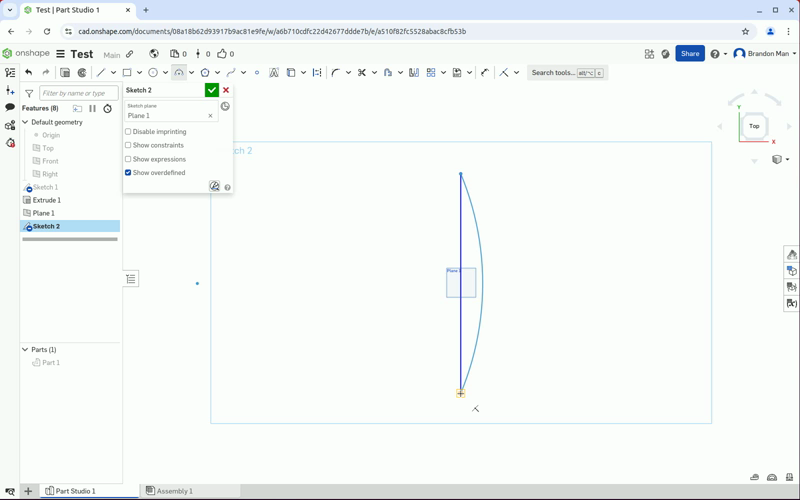
click(460, 393)
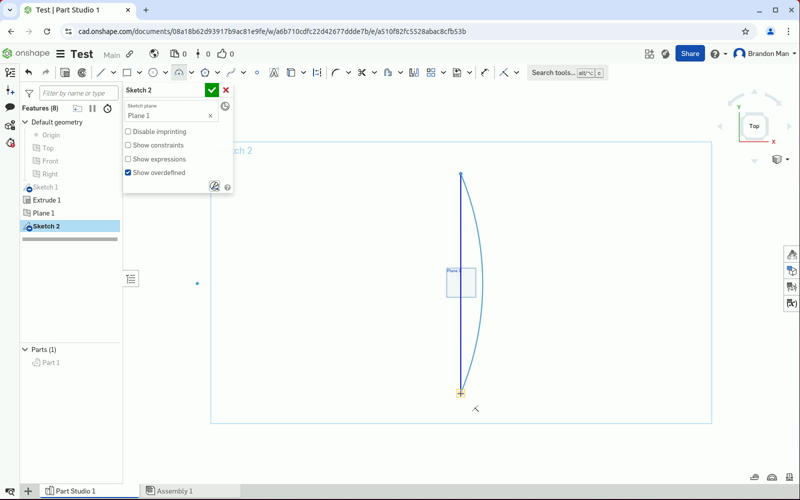
key_down(shift)
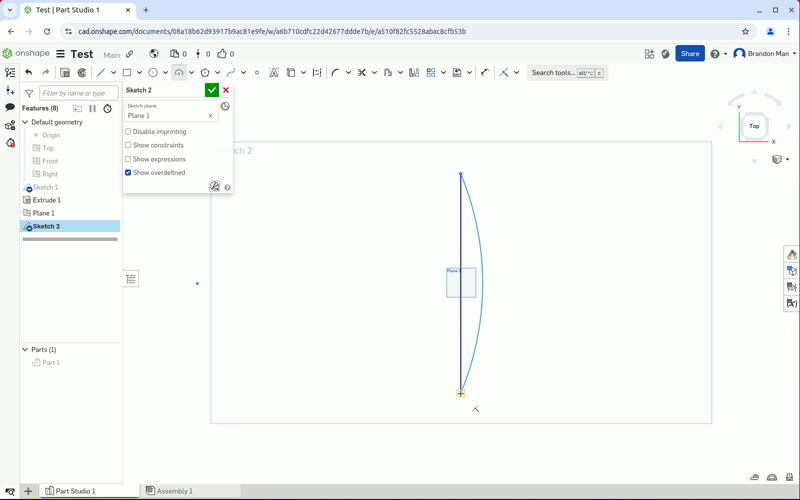
mouse_move(351, 283)
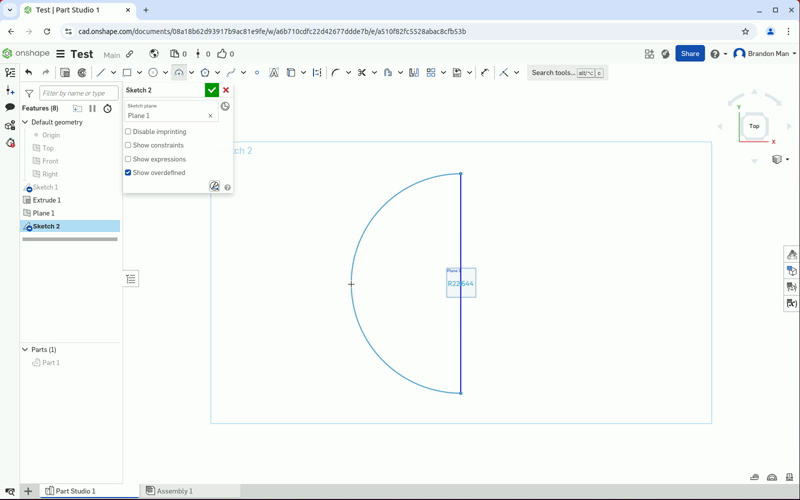
click(351, 283)
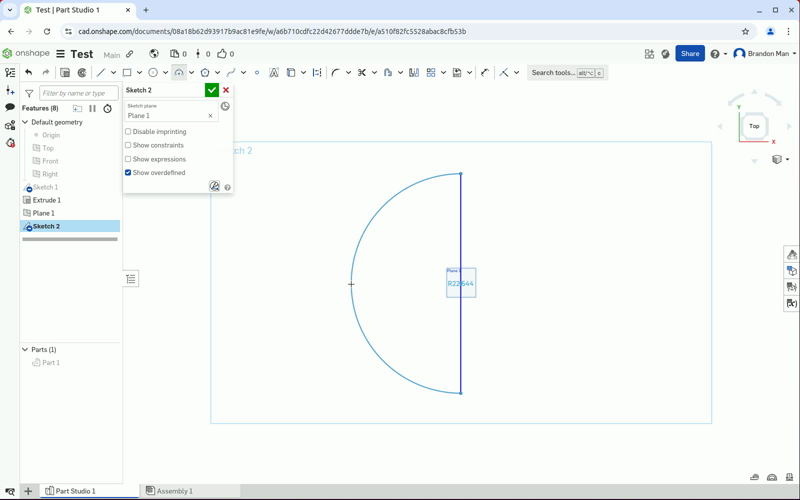
key_up(shift)
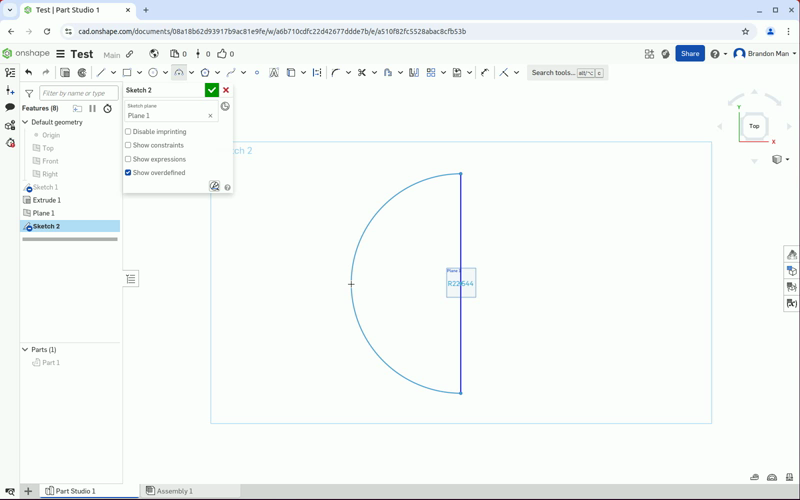
key(esc)
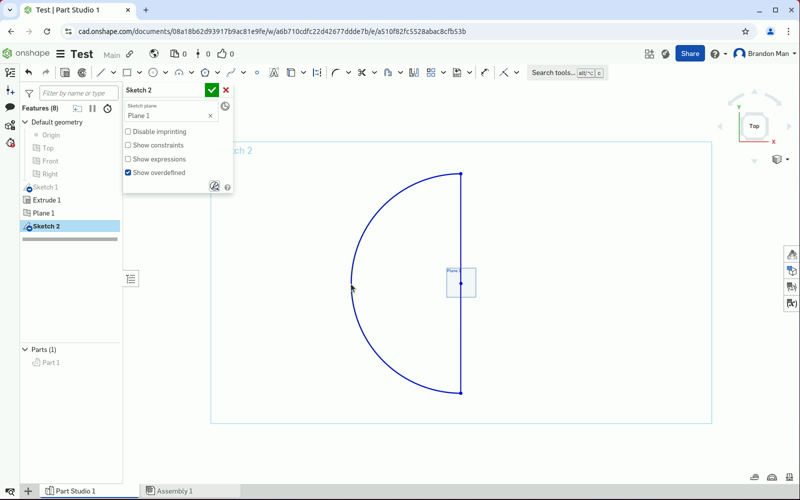
mouse_move(439, 210)
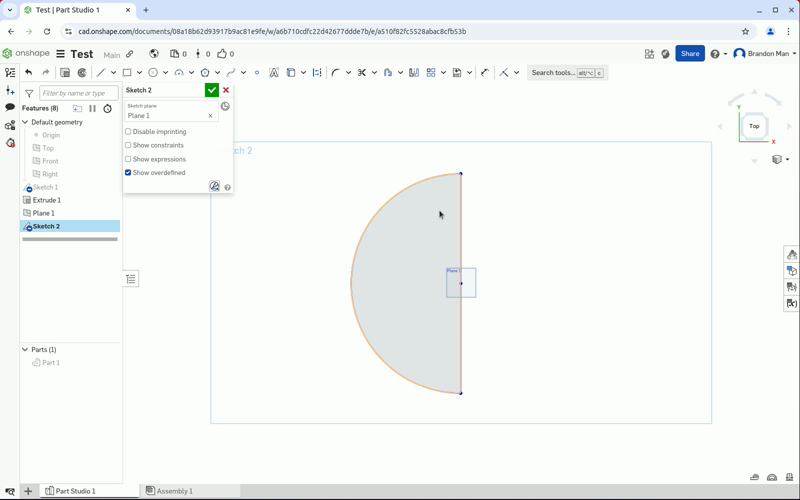
scroll(6)
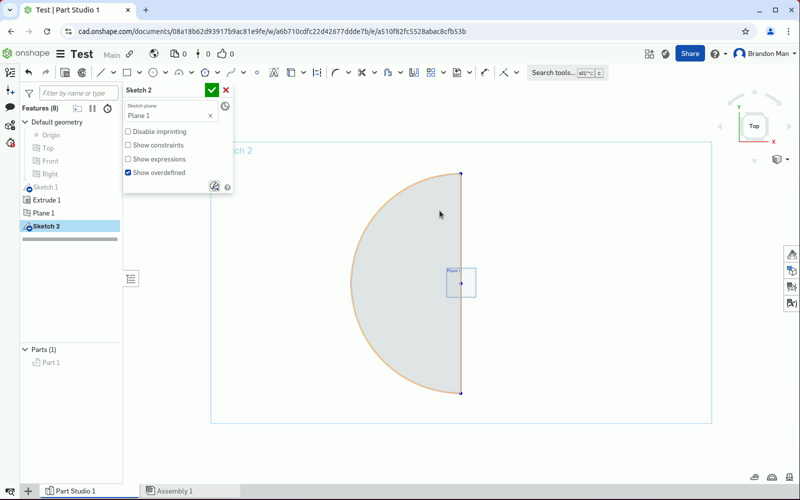
scroll(6)
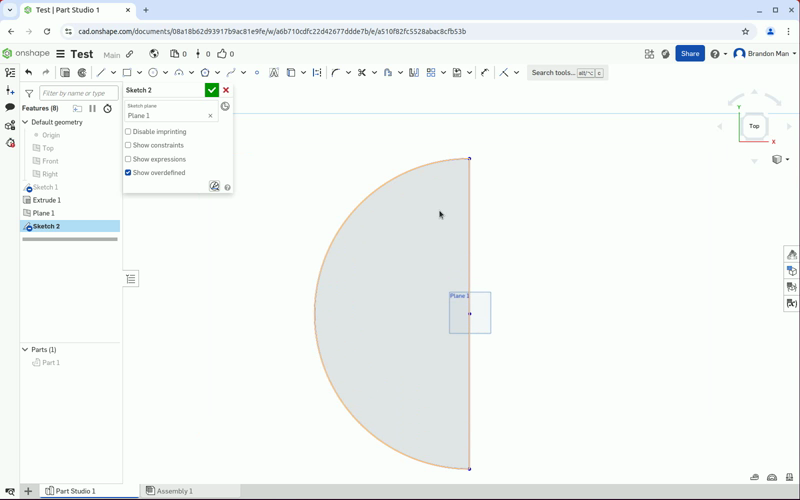
scroll(6)
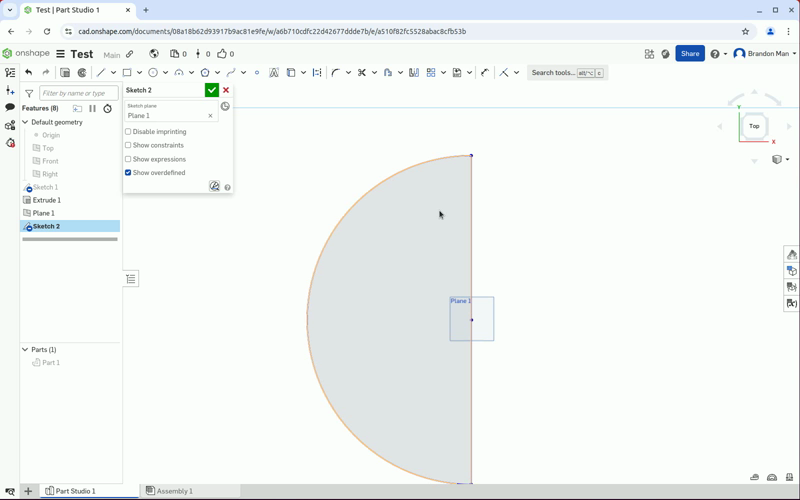
scroll(6)
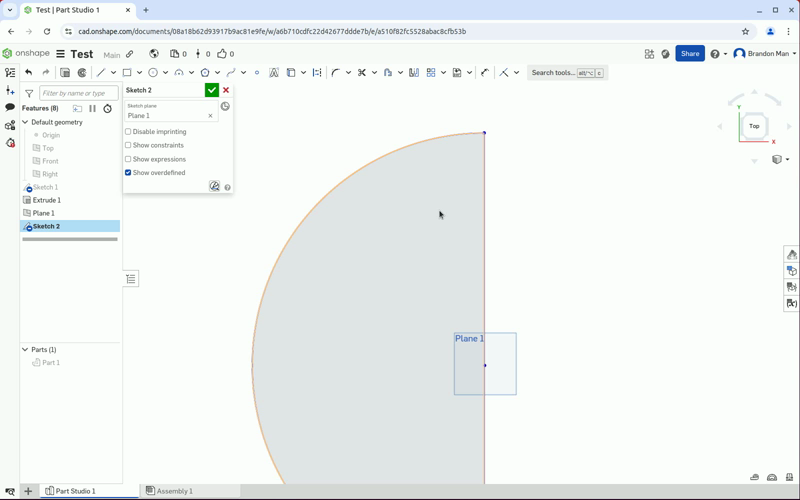
scroll(6)
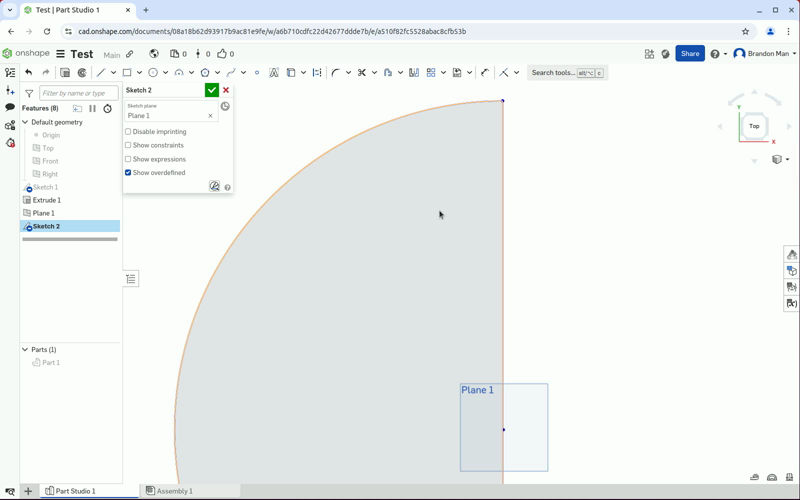
scroll(6)
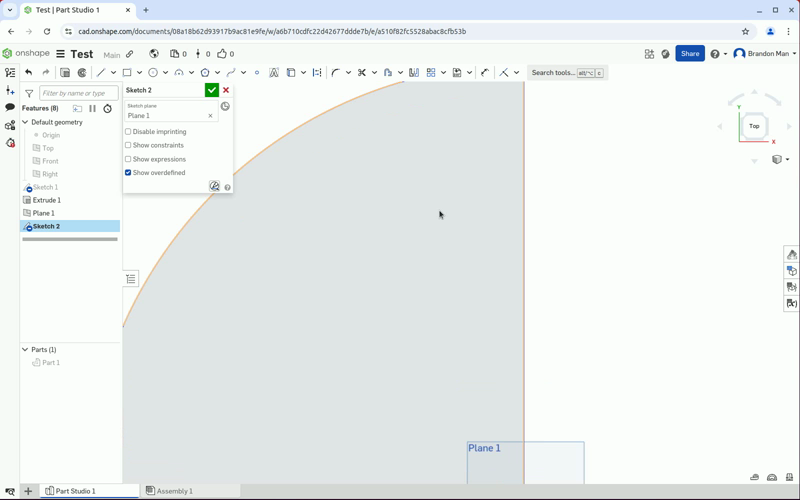
scroll(6)
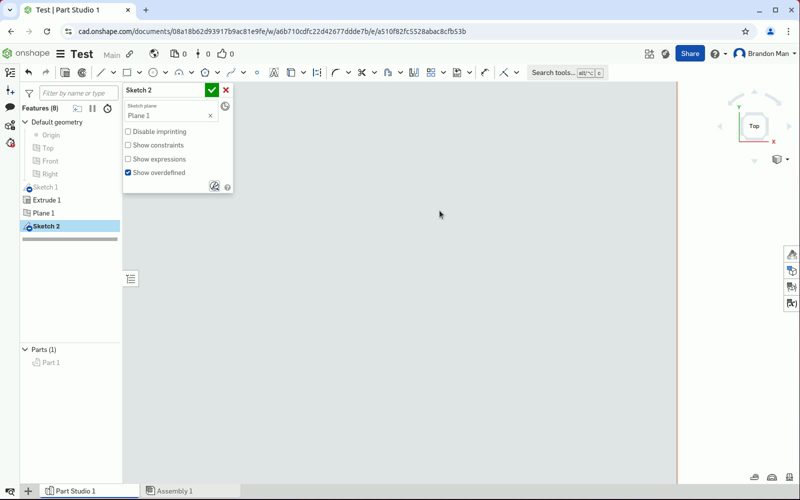
click(439, 210)
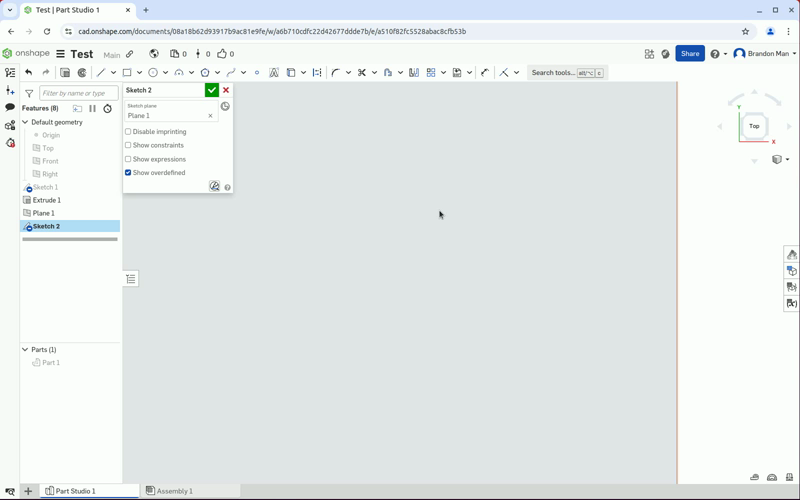
scroll(-6)
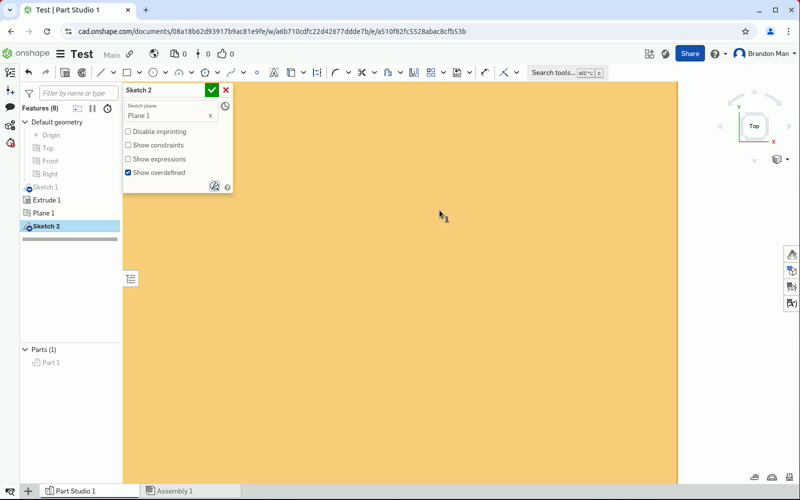
scroll(-6)
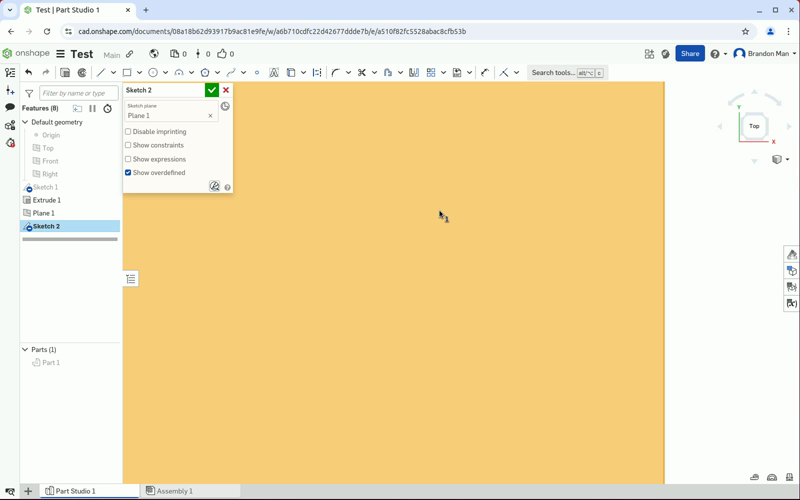
scroll(-6)
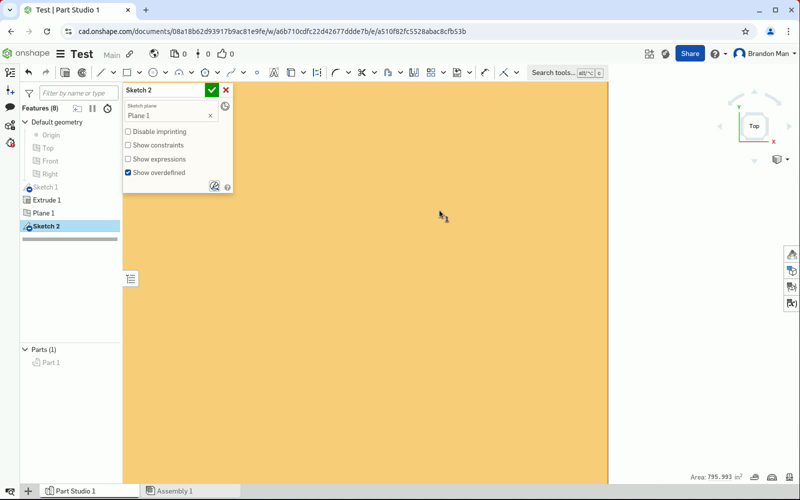
scroll(-6)
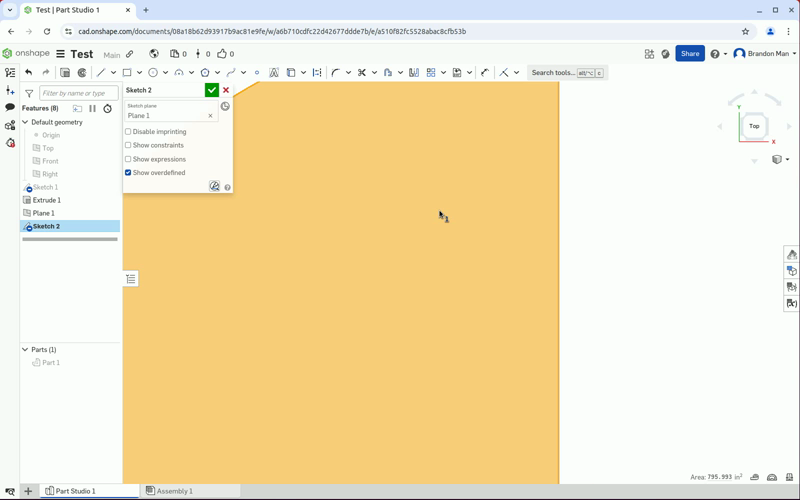
scroll(-6)
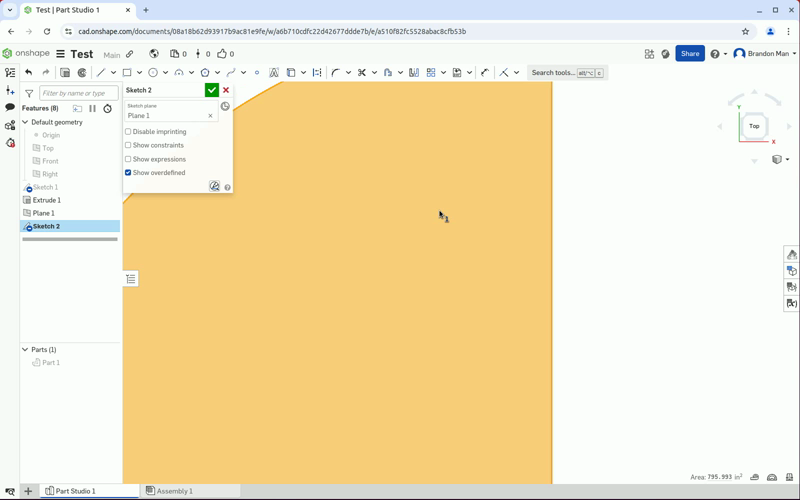
scroll(-6)
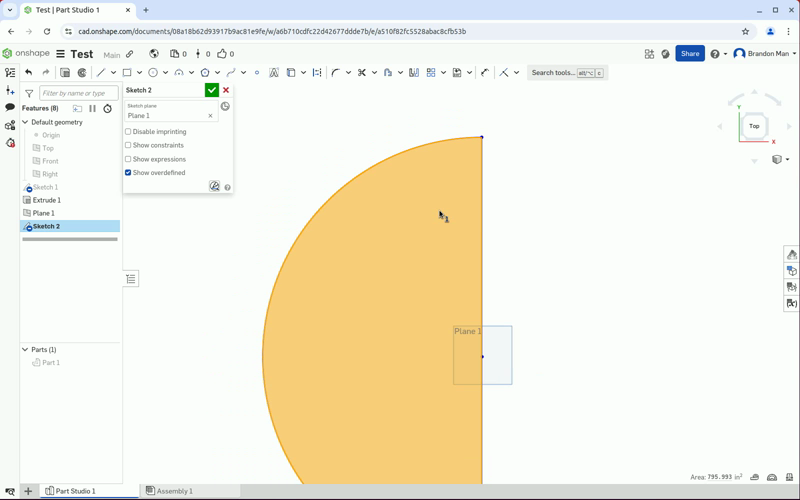
scroll(-6)
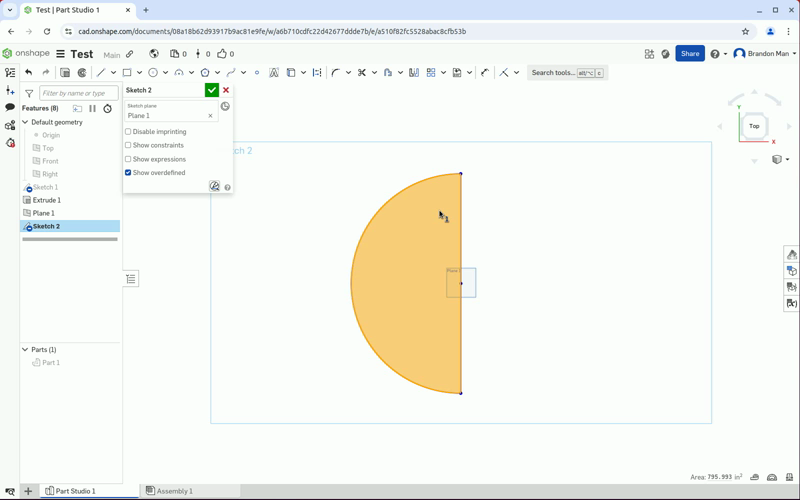
mouse_move(73, 352)
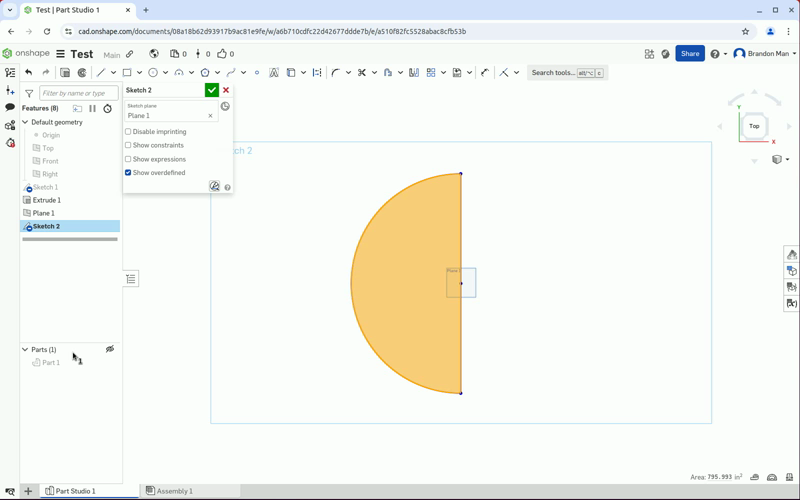
key(shift+y)
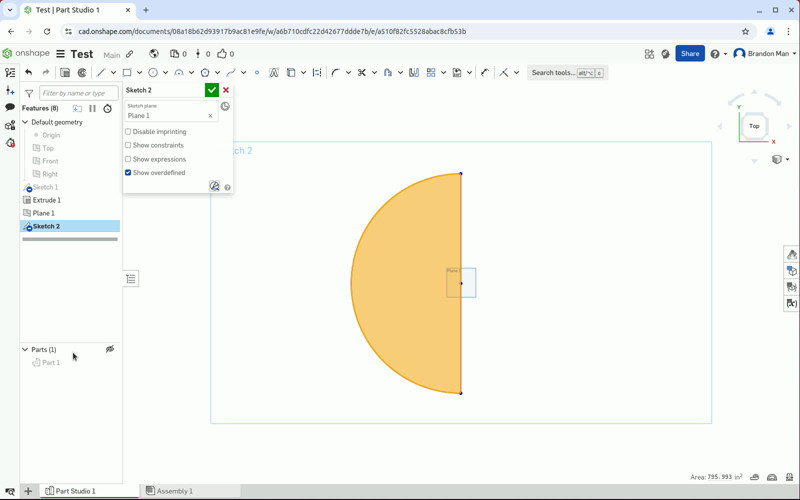
key(shift+e)
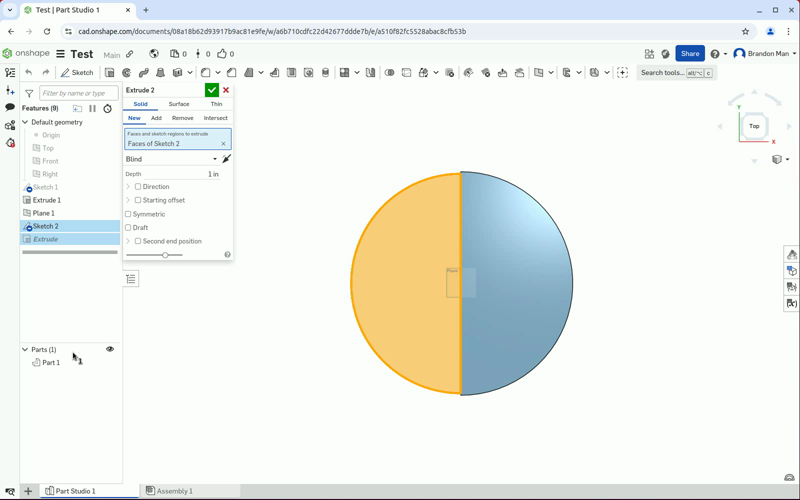
mouse_move(143, 106)
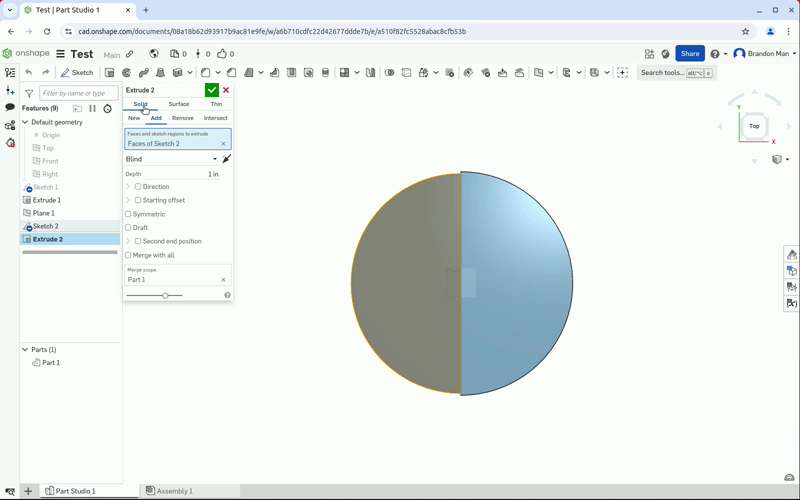
click(143, 106)
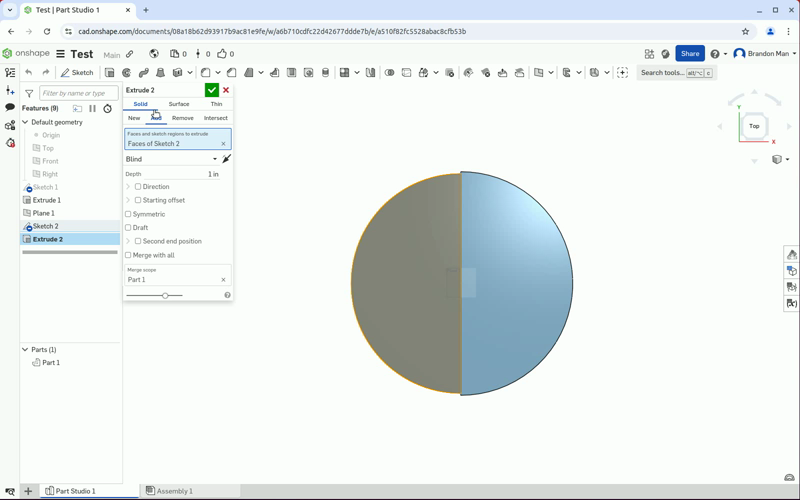
mouse_move(186, 120)
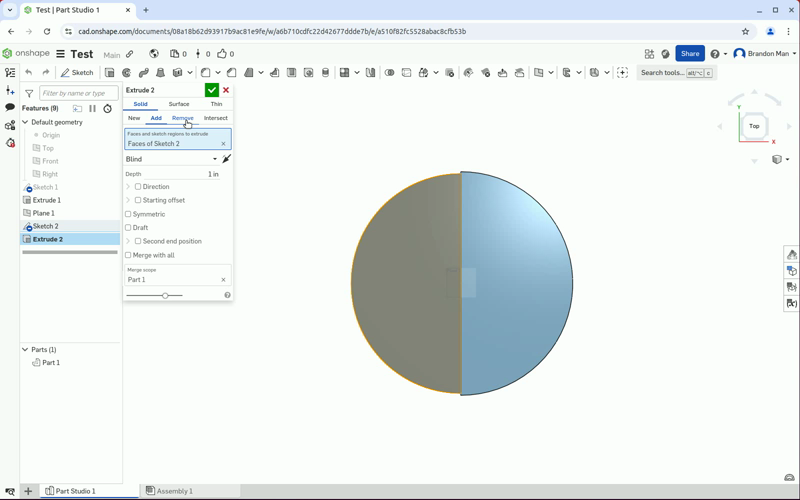
click(186, 120)
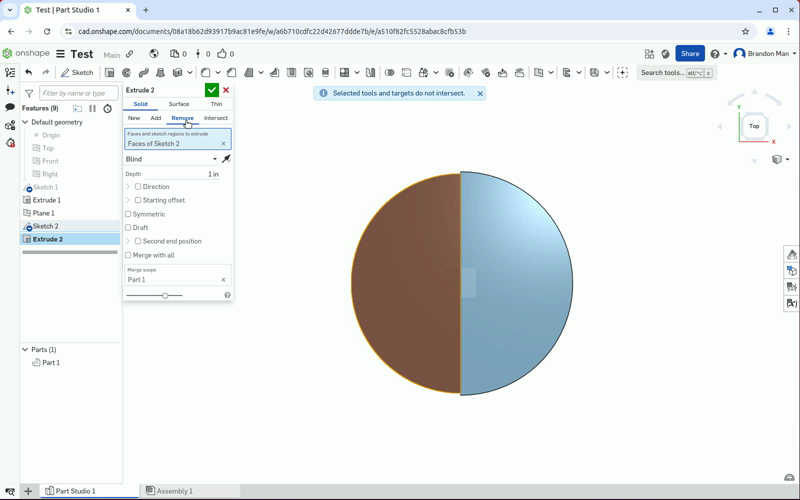
key(tab, 4)
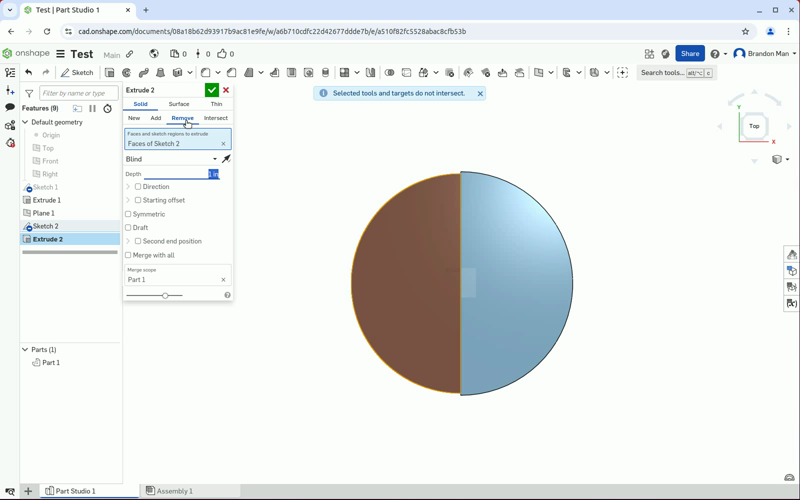
text(5.296)
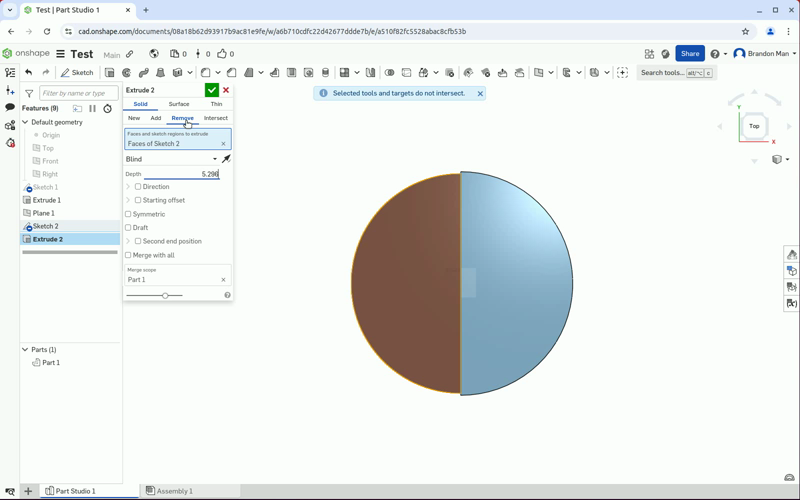
key(tab, 6)
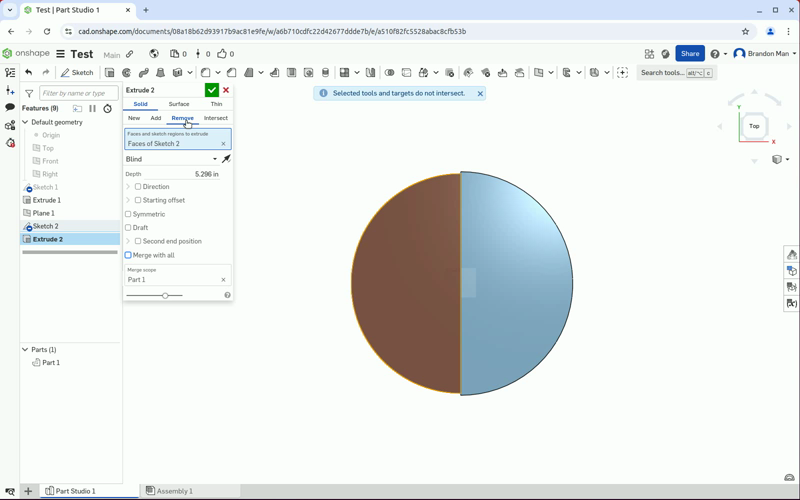
key(space)
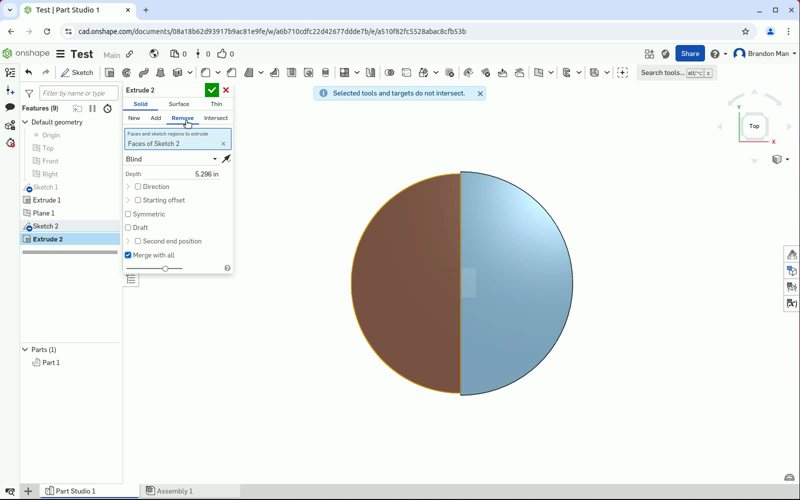
key(enter)
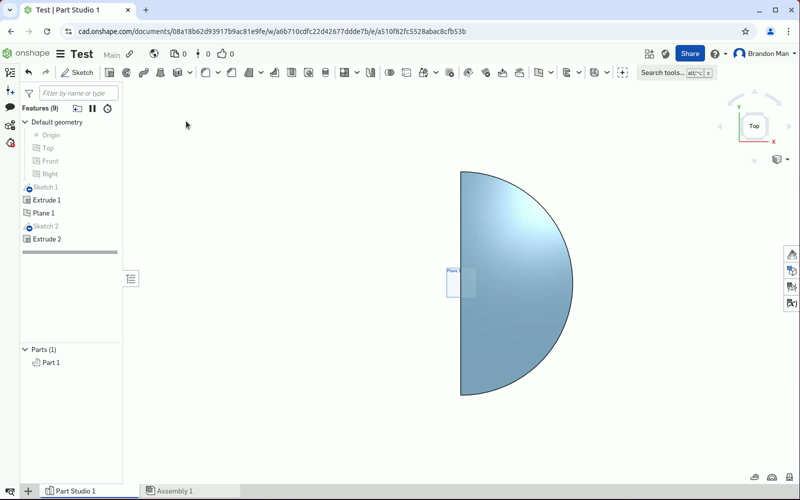
key(shift+h)
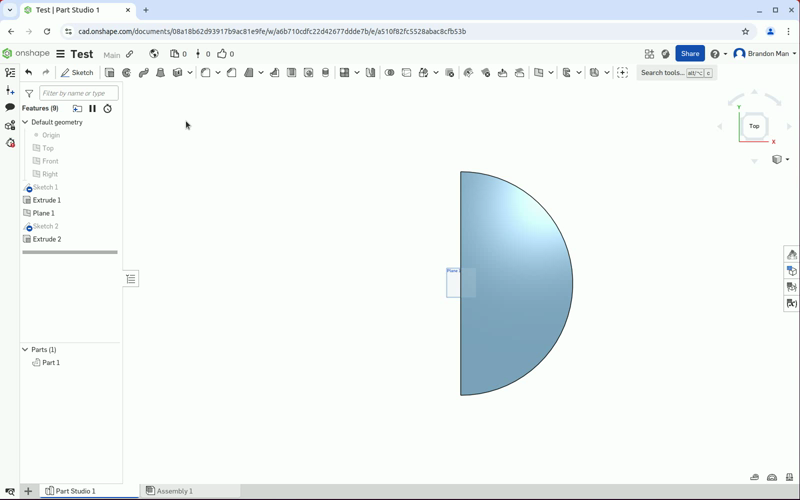
key(shift+h)
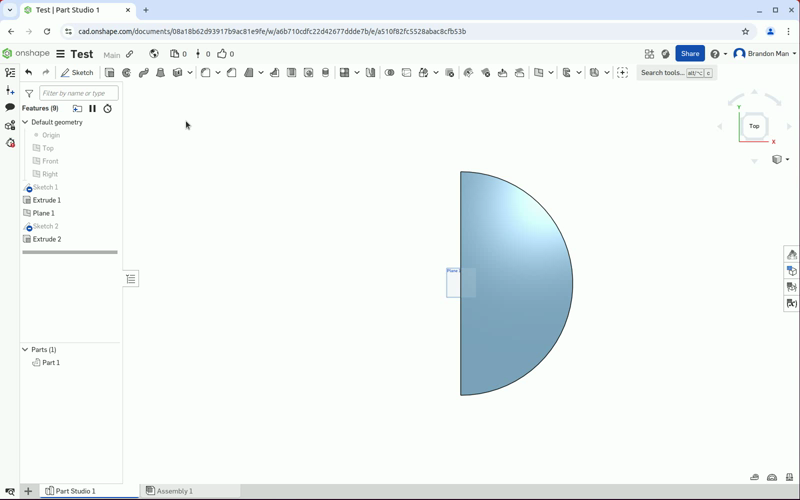
mouse_move(73, 189)
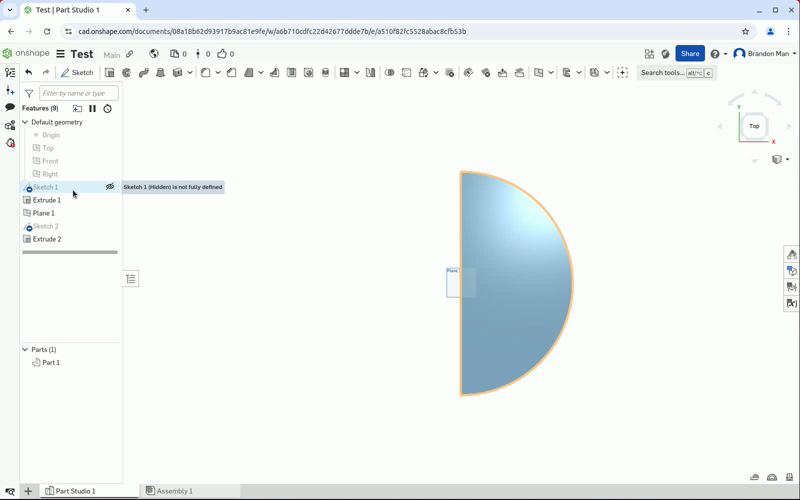
click(73, 189)
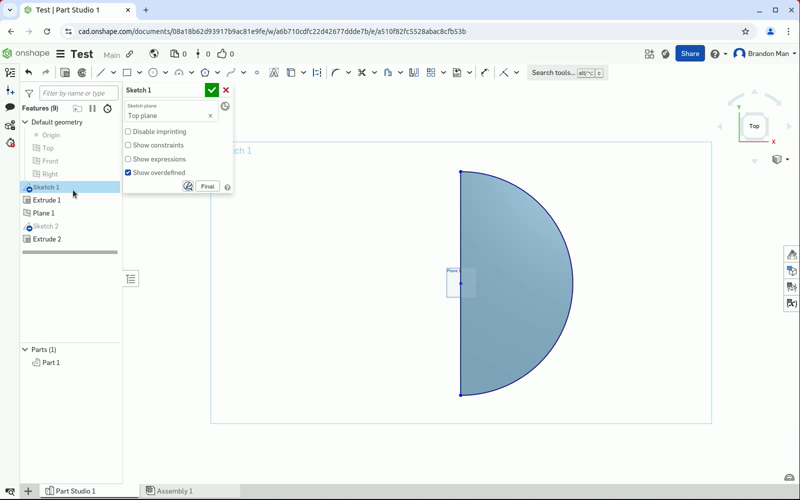
mouse_move(229, 92)
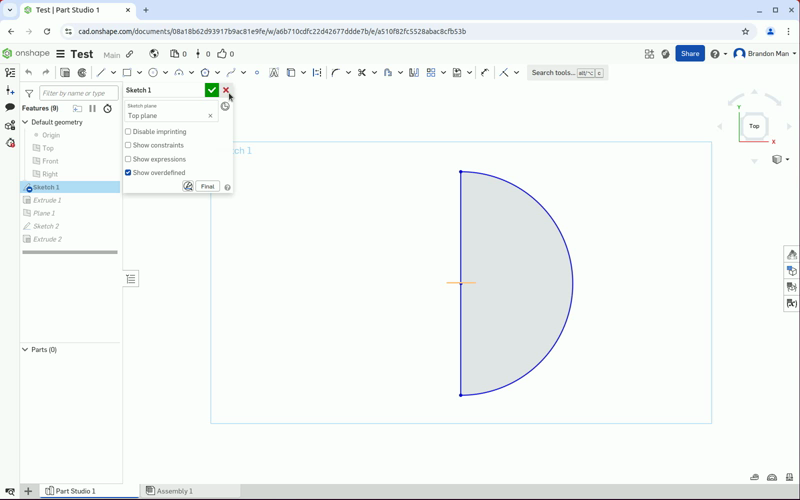
click(229, 92)
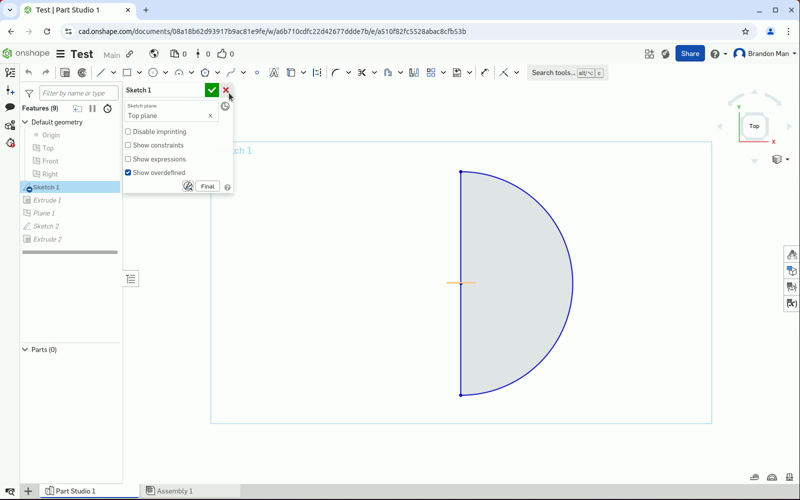
key(shift+s)
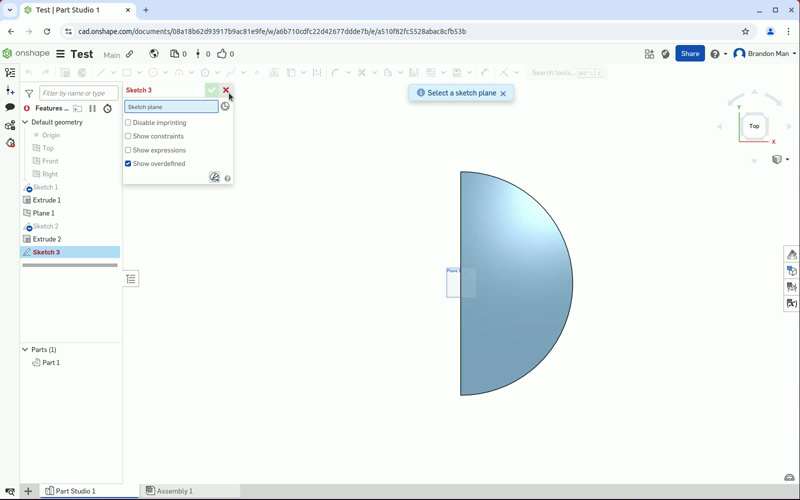
mouse_move(73, 215)
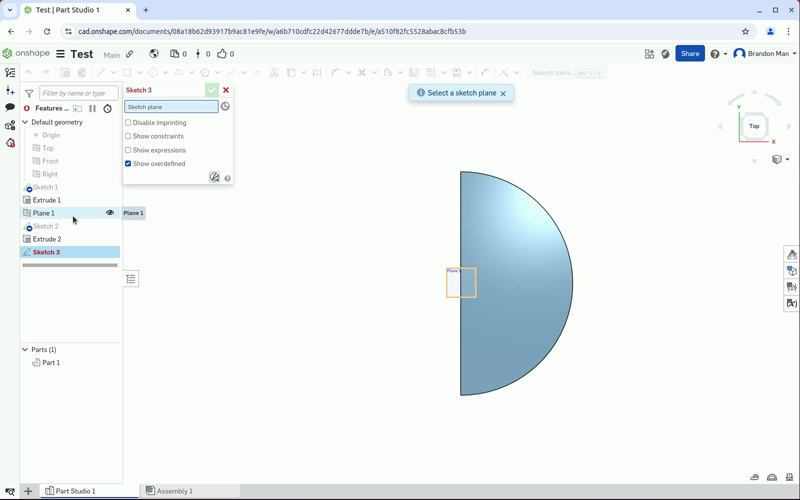
click(73, 215)
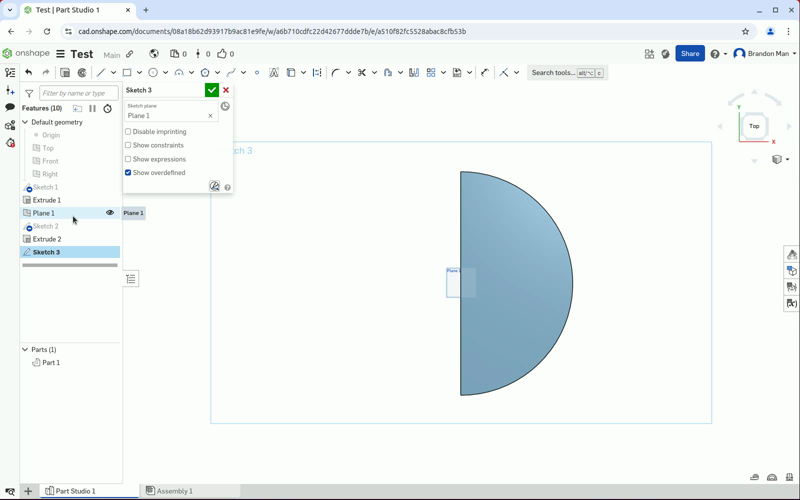
mouse_move(73, 352)
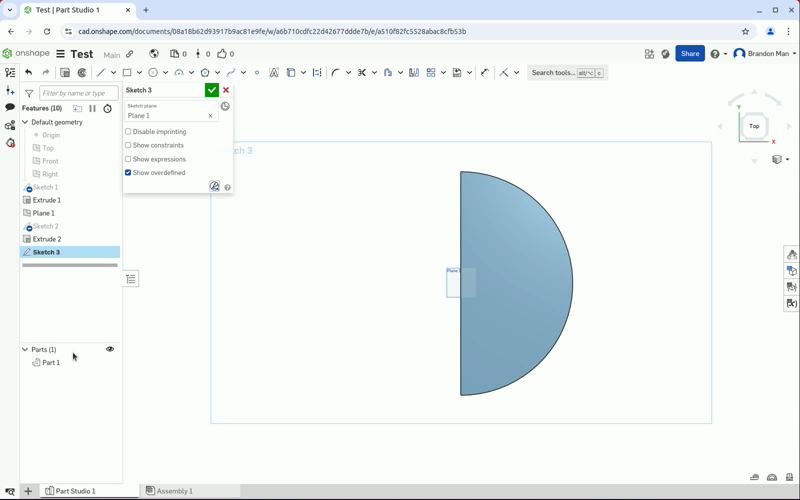
key(y)
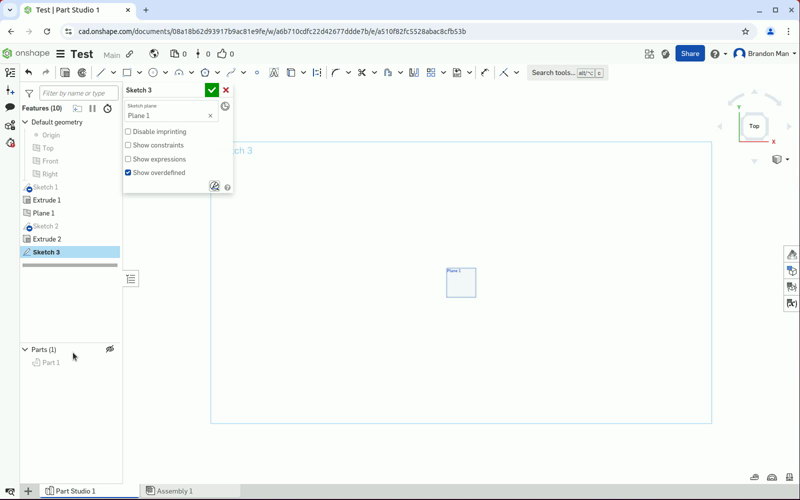
key(a)
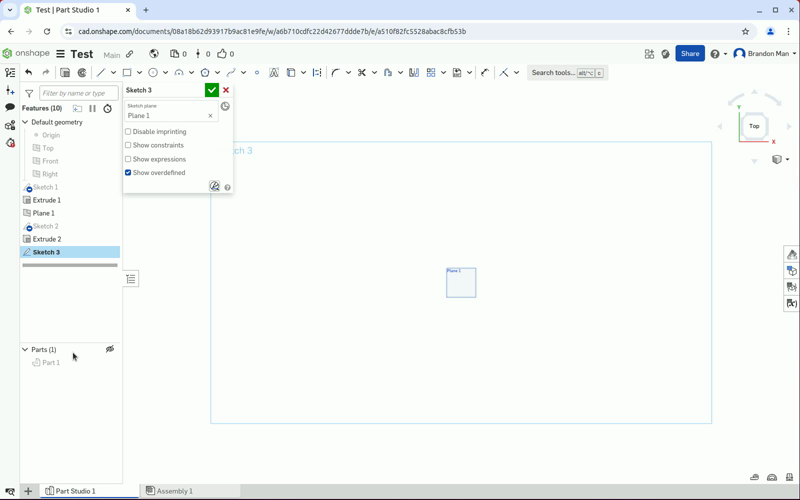
key_down(shift)
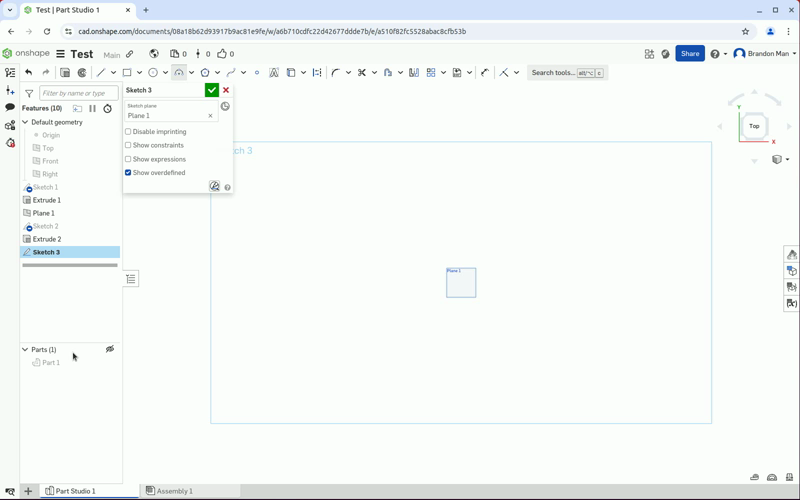
mouse_move(460, 393)
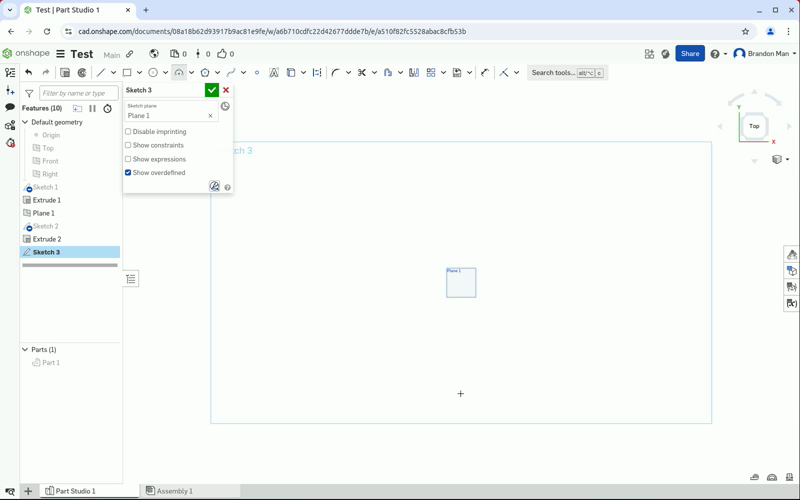
click(460, 393)
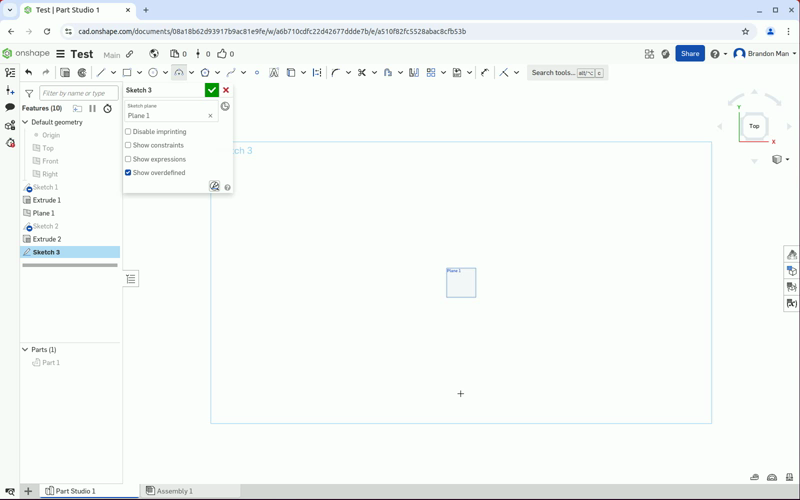
key_up(shift)
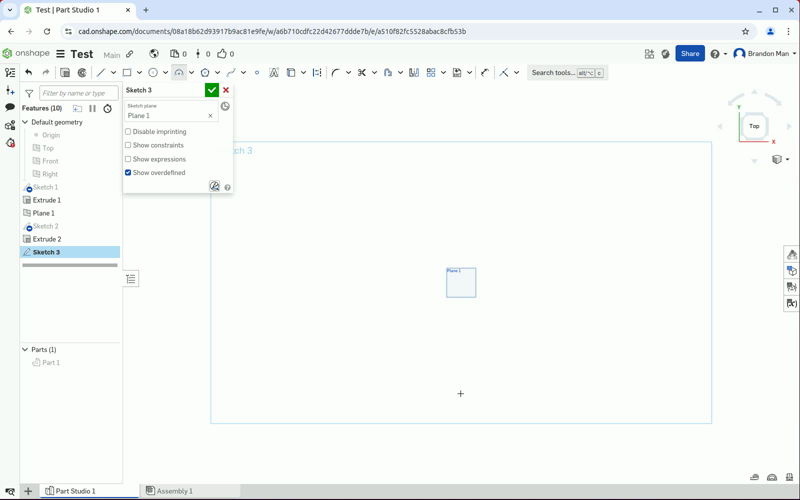
key_down(shift)
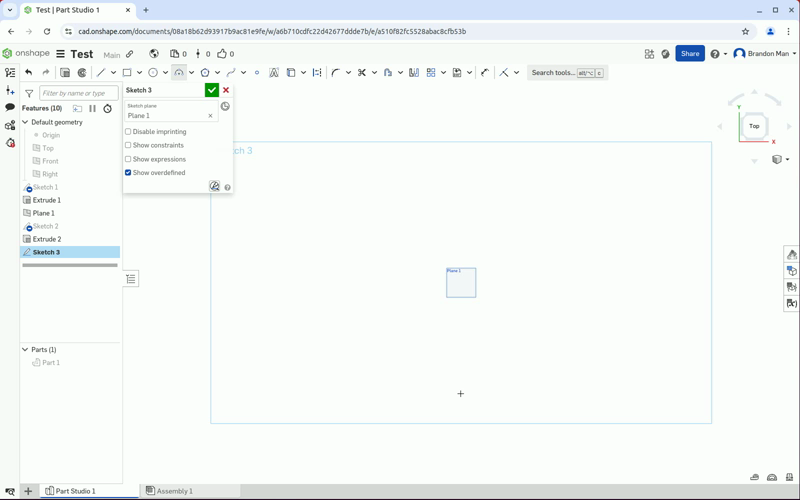
mouse_move(460, 173)
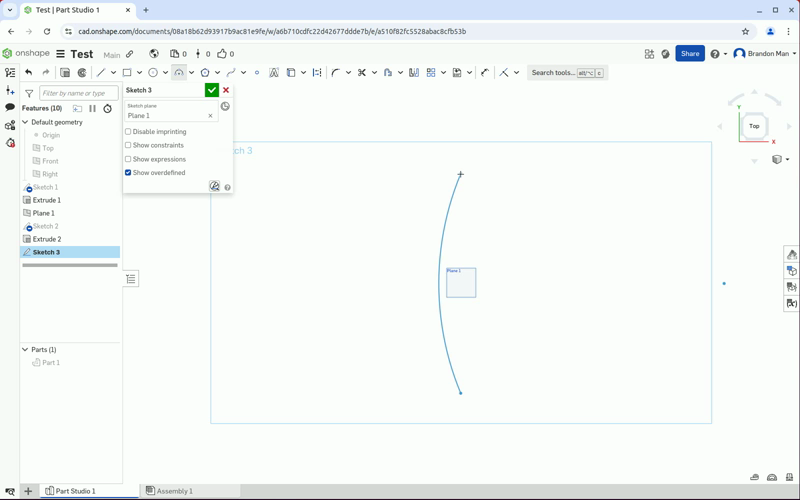
click(460, 173)
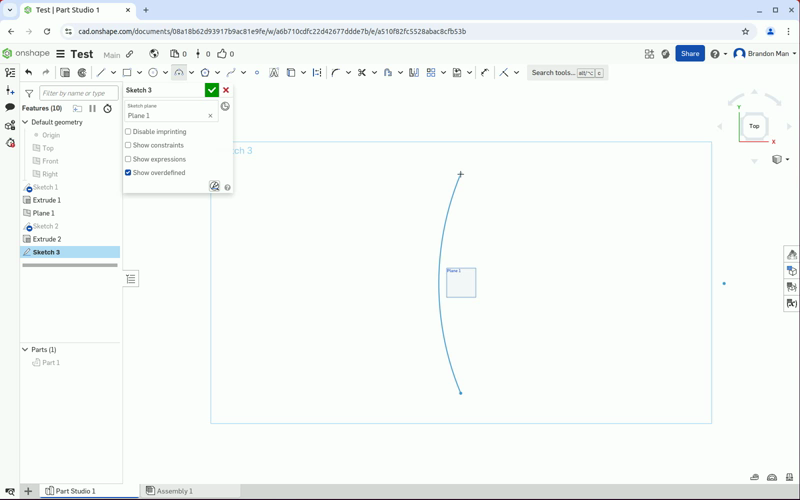
mouse_move(570, 283)
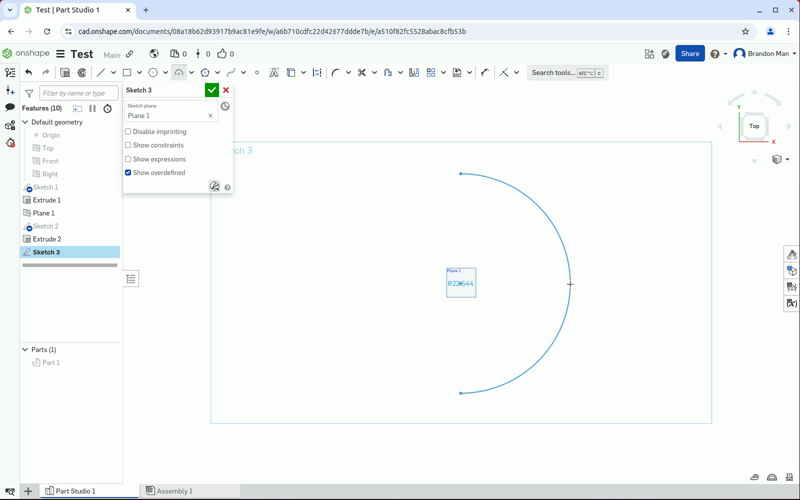
click(570, 283)
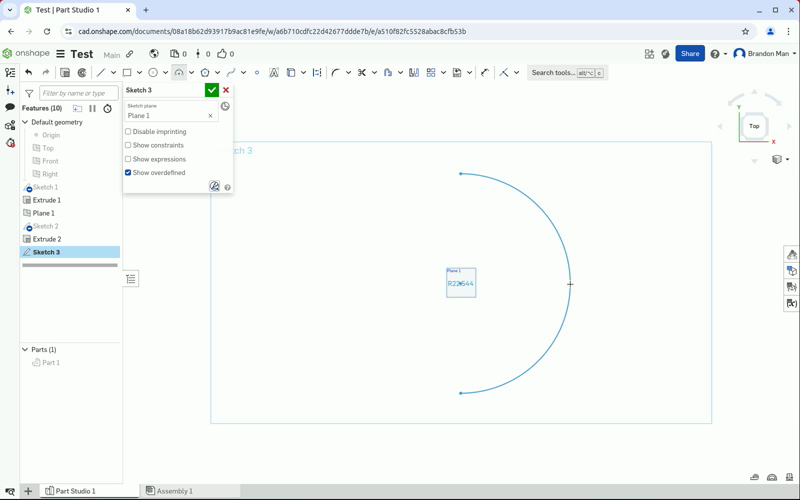
key_up(shift)
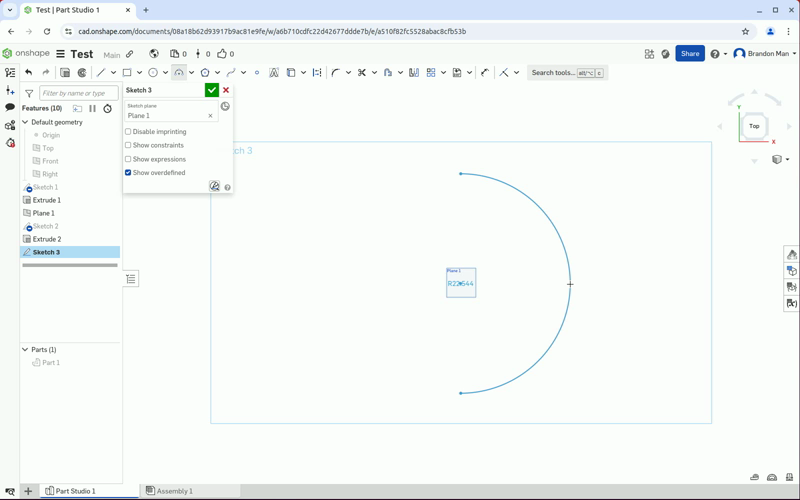
key(esc)
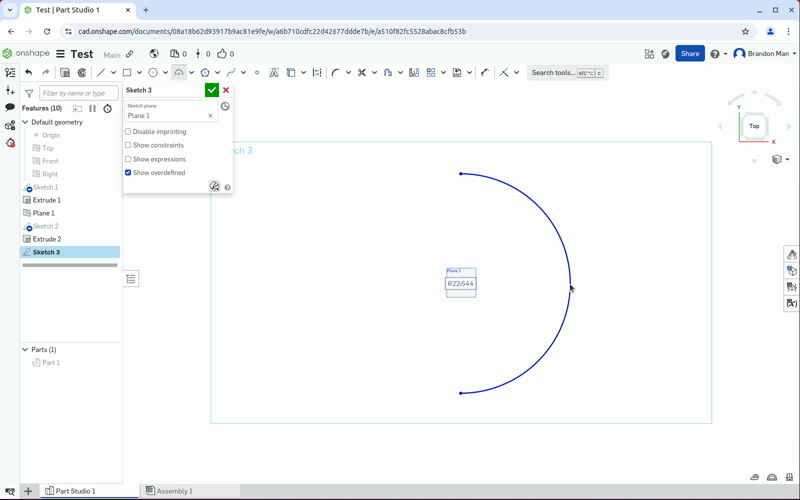
key(l)
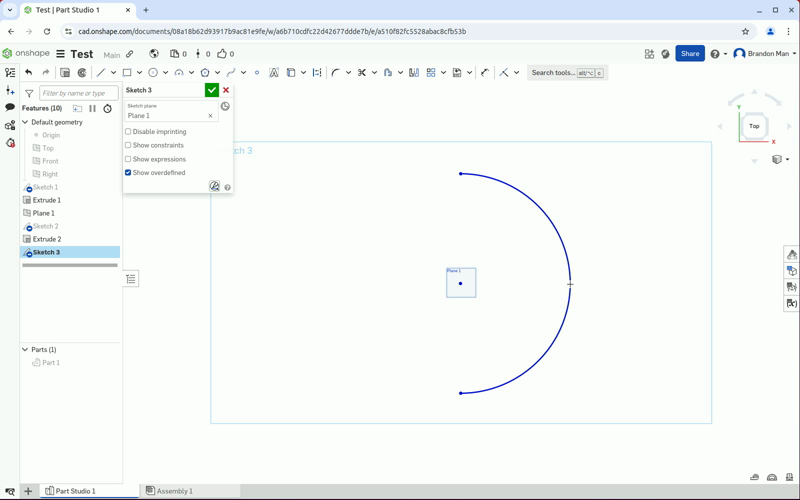
mouse_move(460, 173)
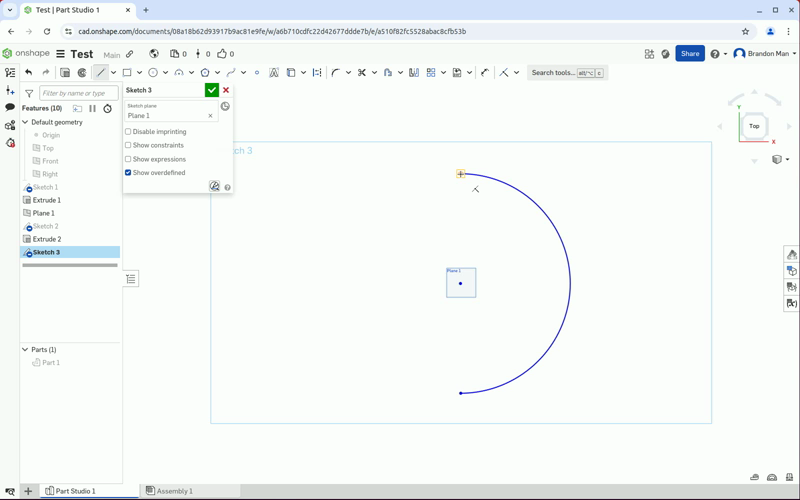
click(460, 173)
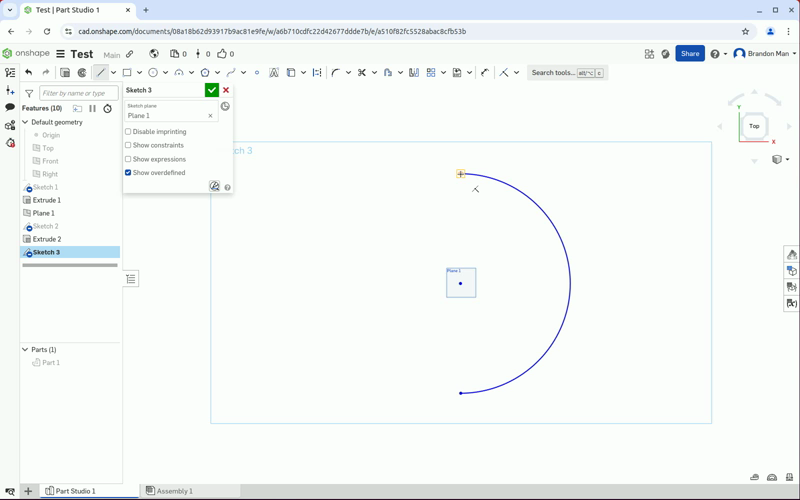
key_down(shift)
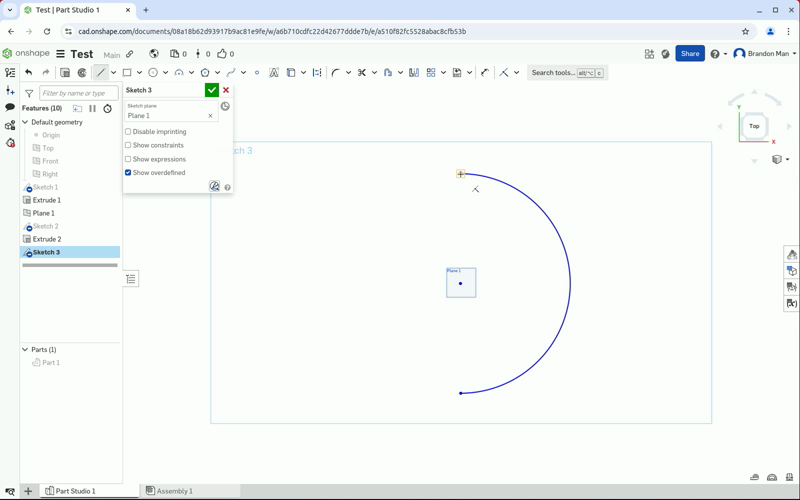
mouse_move(460, 393)
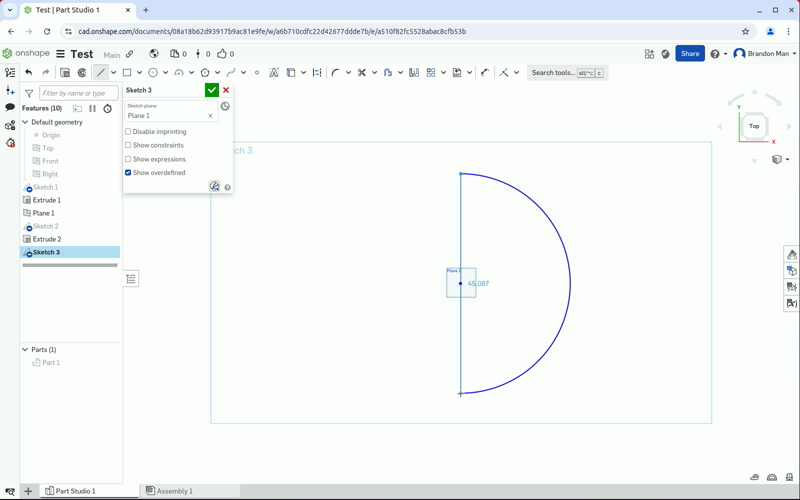
key_up(shift)
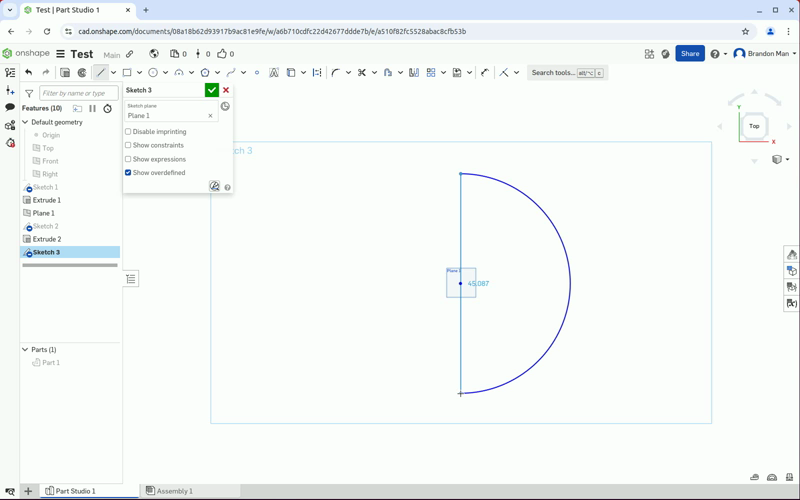
click(460, 393)
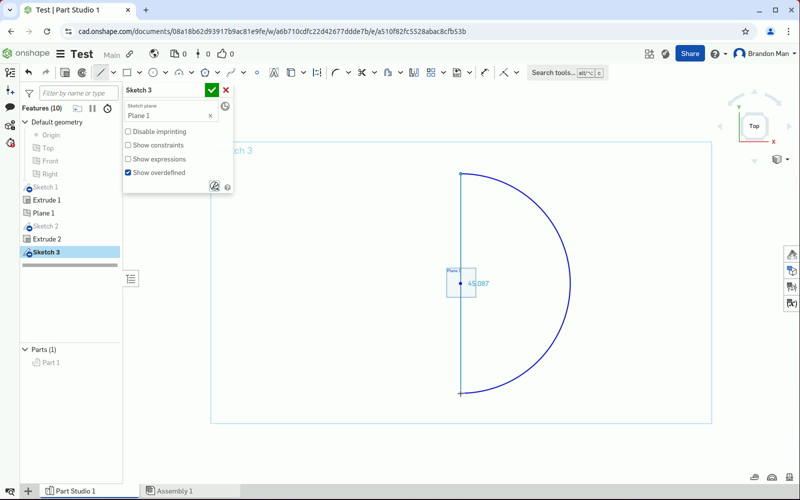
key(esc)
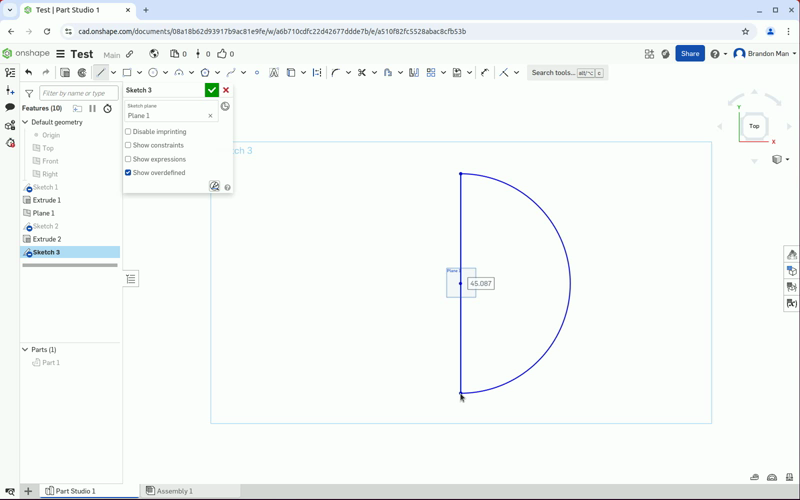
mouse_move(531, 232)
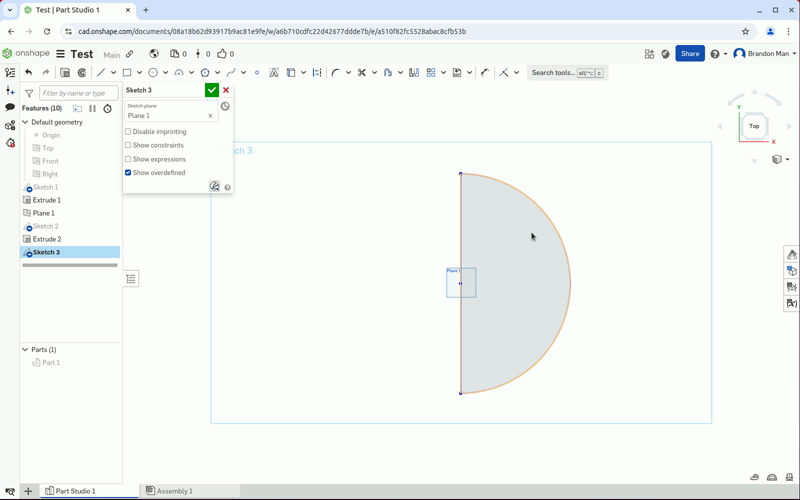
scroll(6)
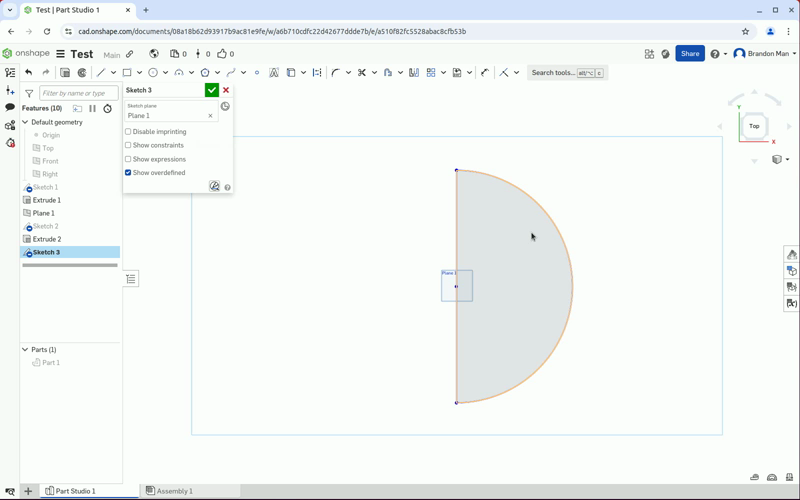
scroll(6)
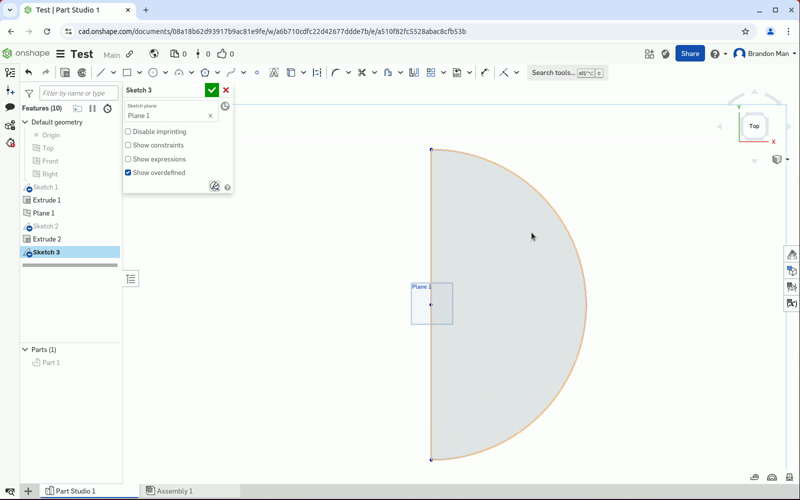
scroll(6)
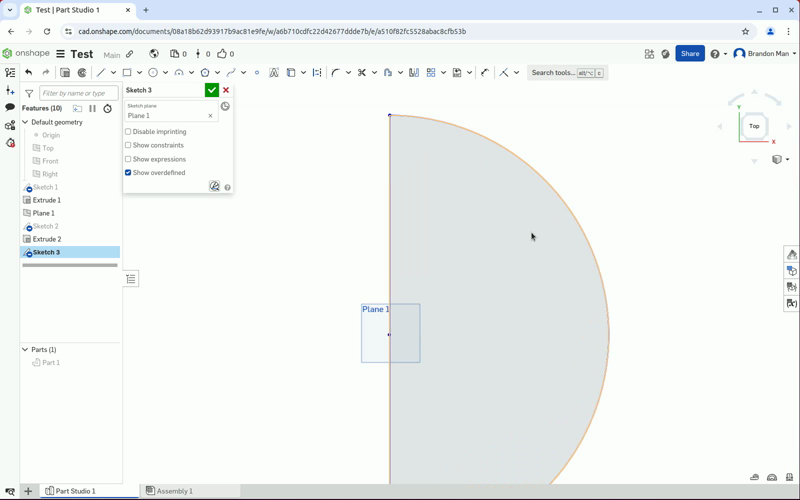
scroll(6)
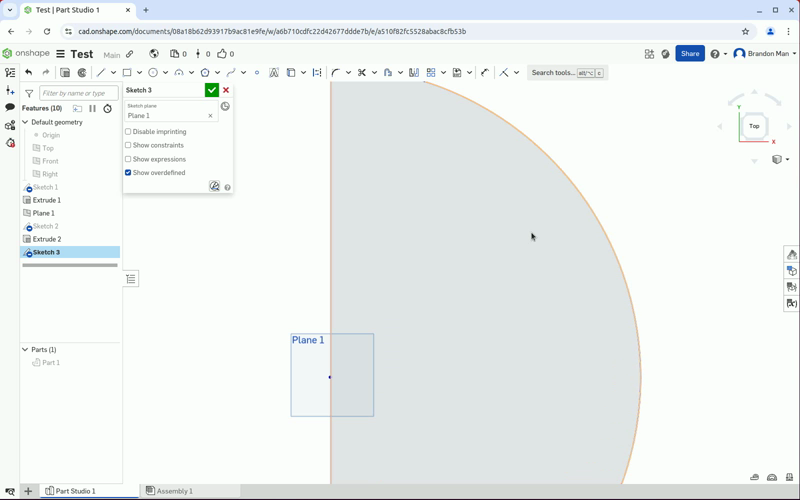
scroll(6)
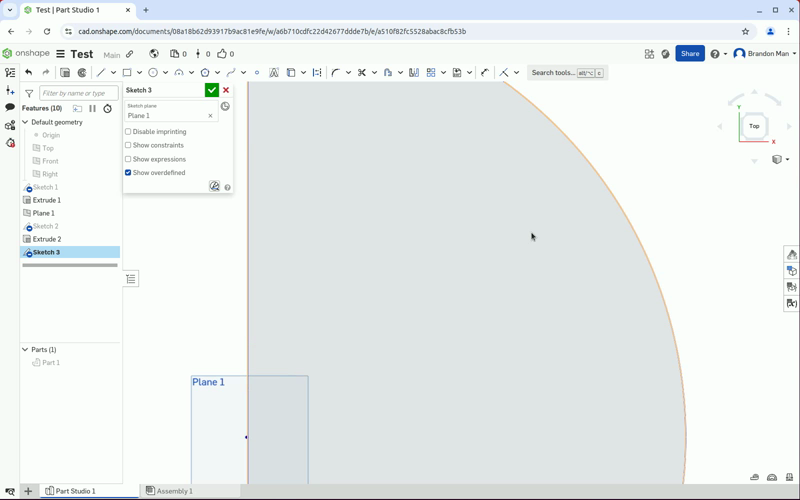
scroll(6)
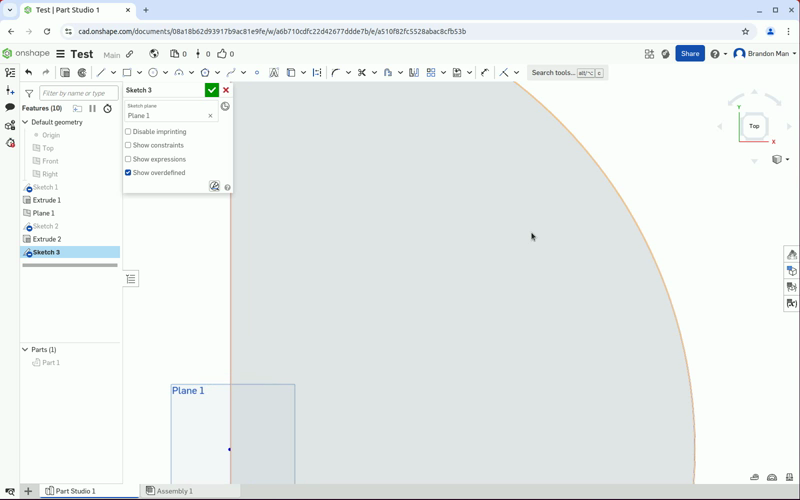
scroll(6)
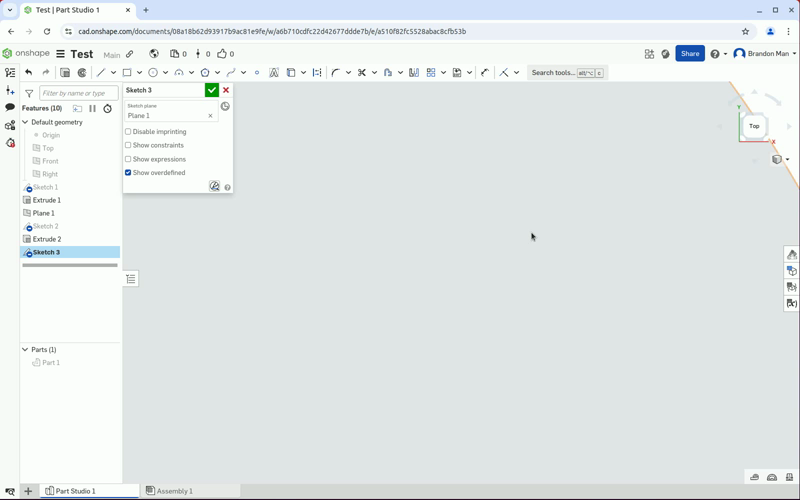
click(531, 232)
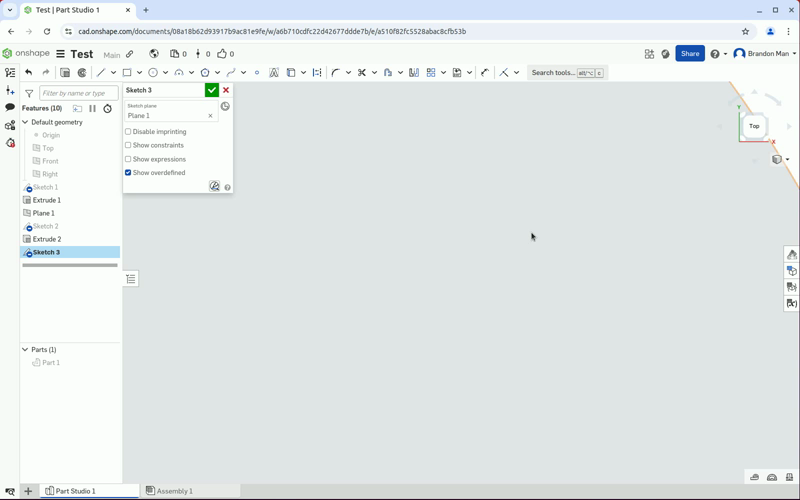
scroll(-6)
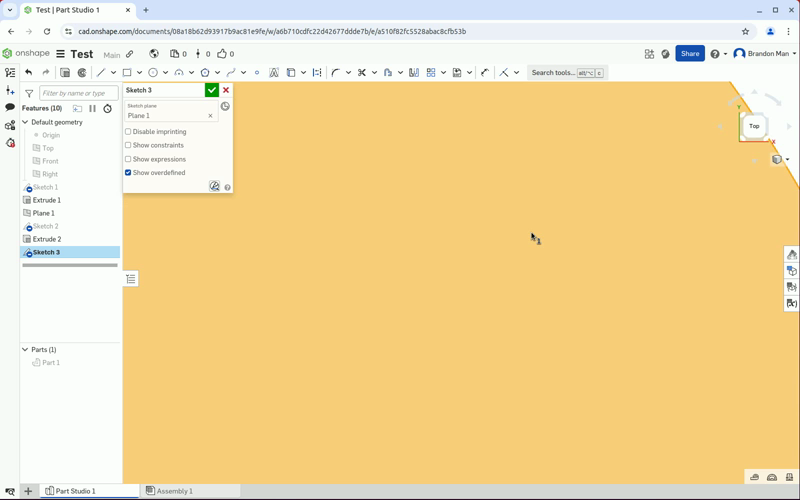
scroll(-6)
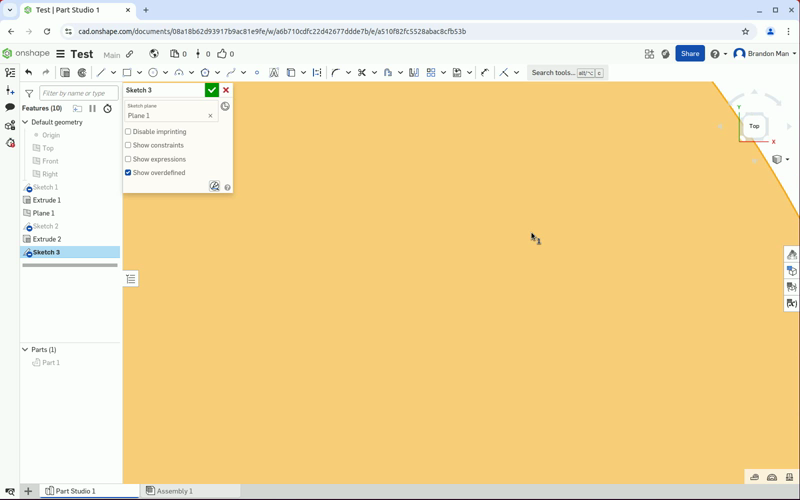
scroll(-6)
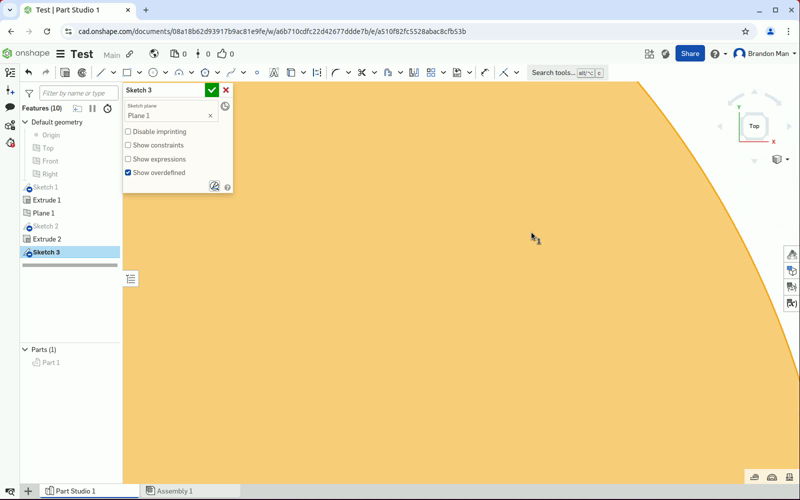
scroll(-6)
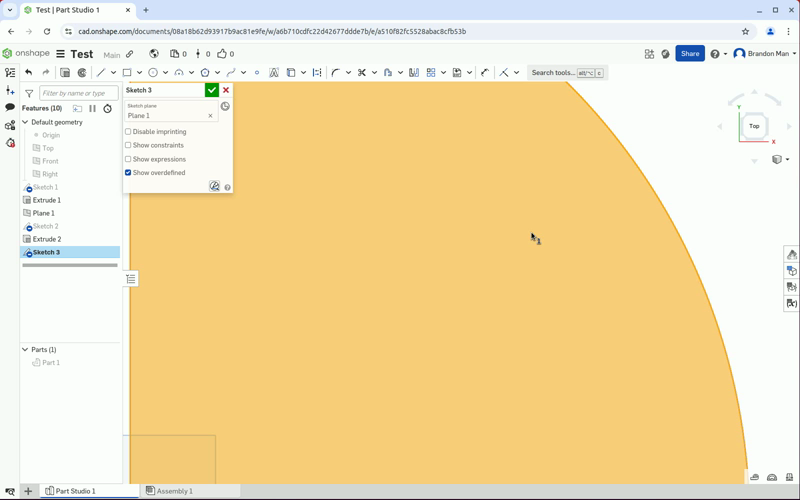
scroll(-6)
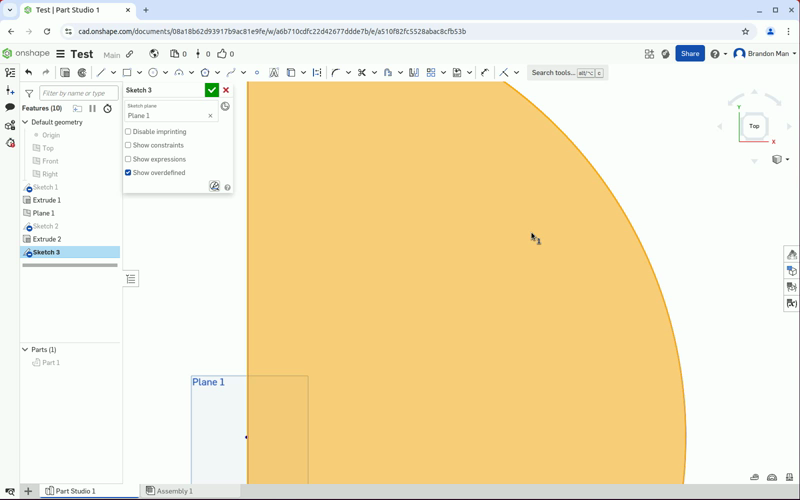
scroll(-6)
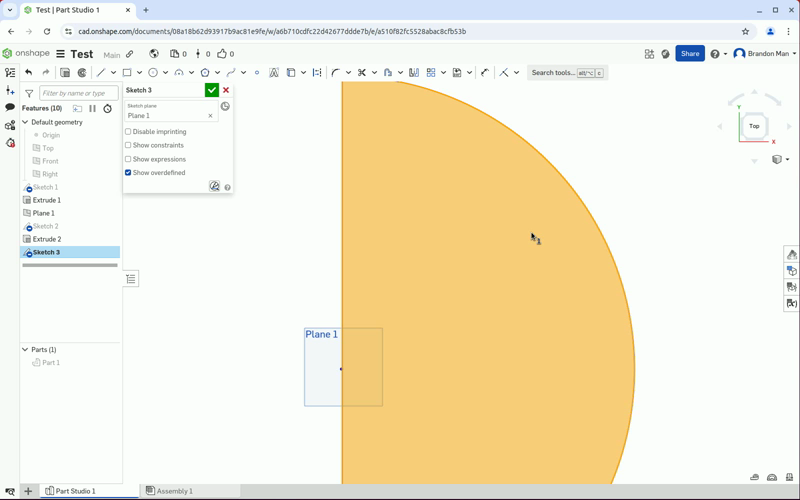
scroll(-6)
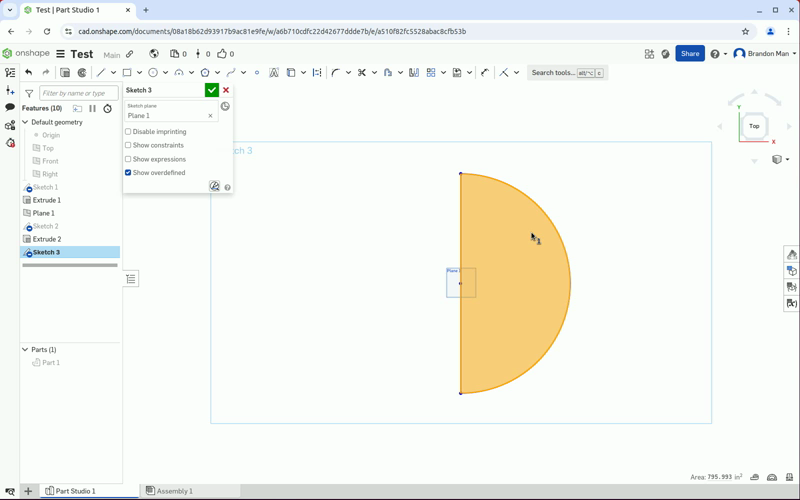
mouse_move(73, 352)
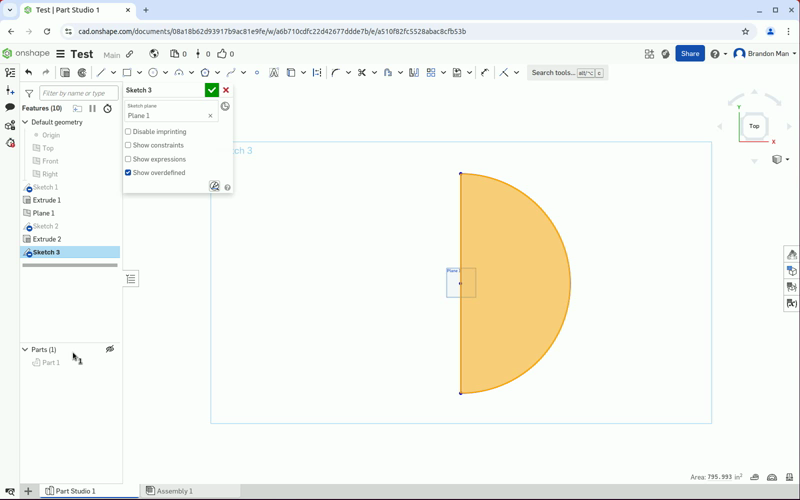
key(shift+y)
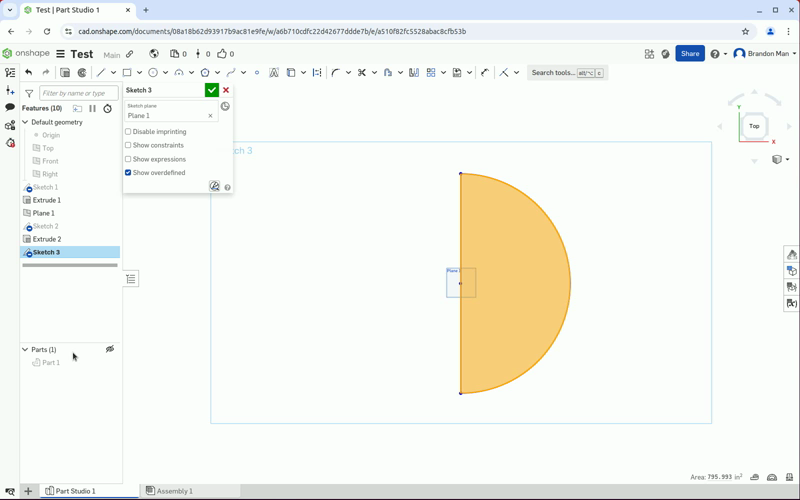
key(shift+e)
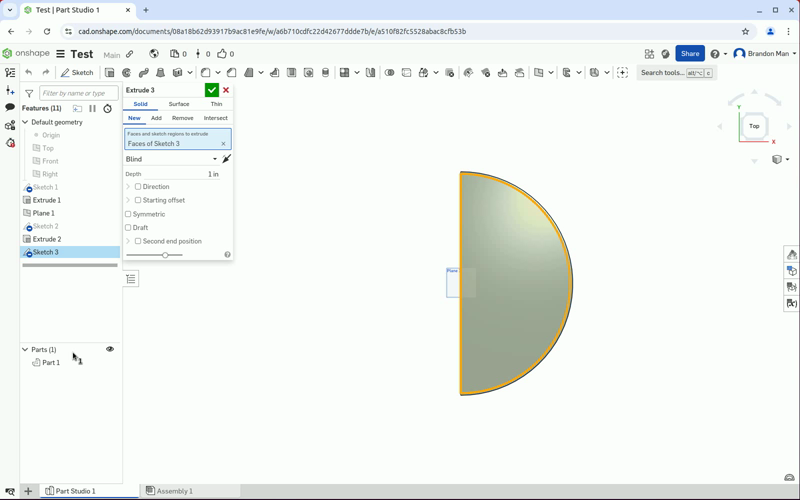
mouse_move(143, 106)
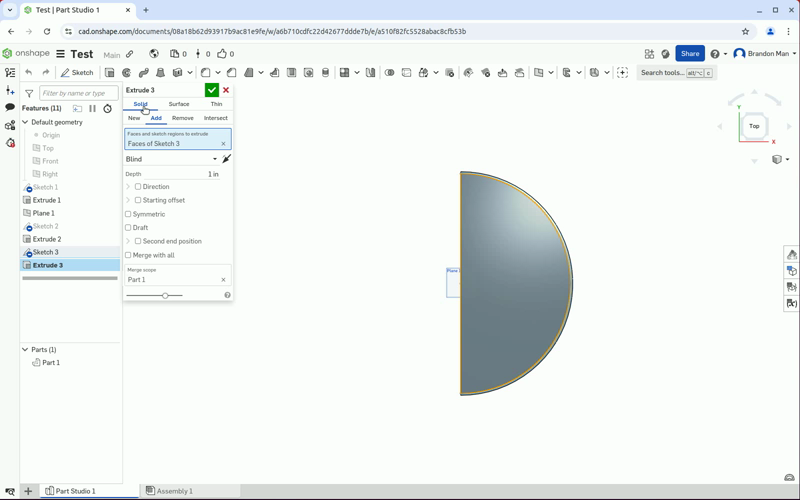
click(143, 106)
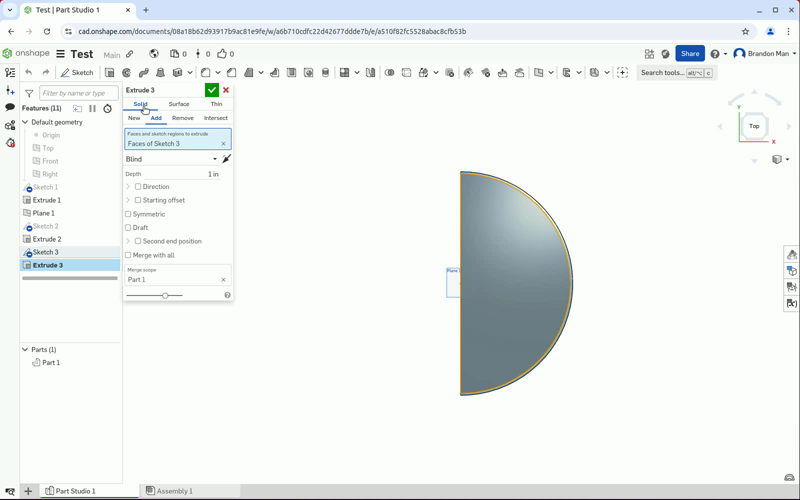
mouse_move(186, 120)
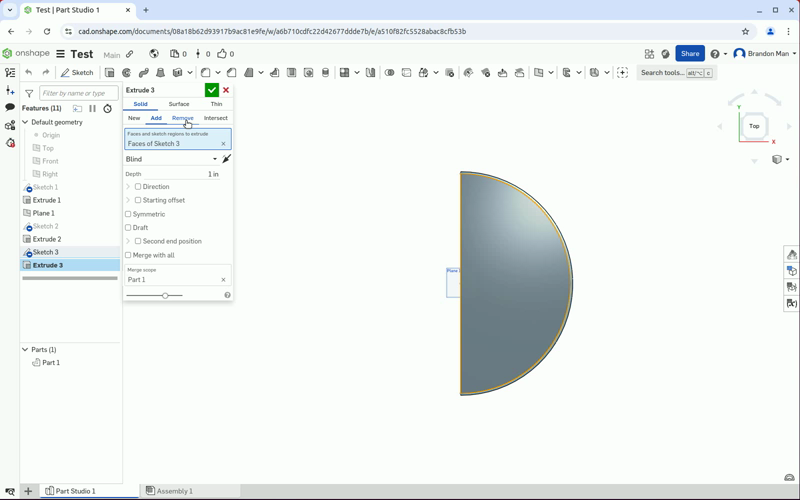
click(186, 120)
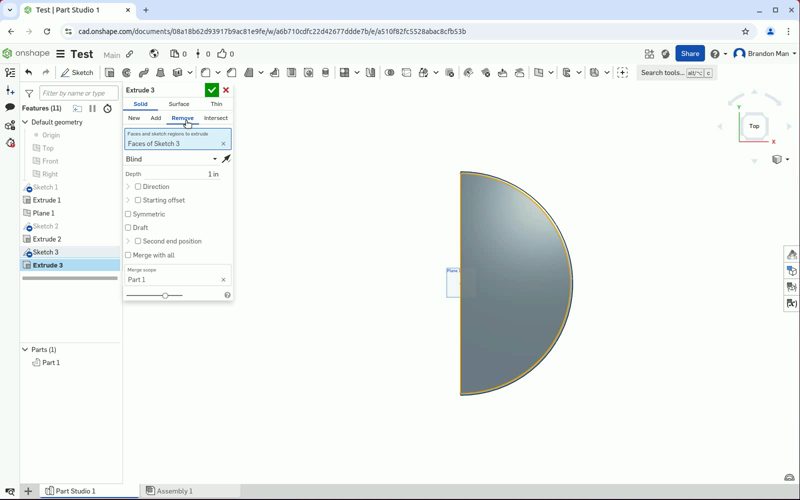
key(tab, 4)
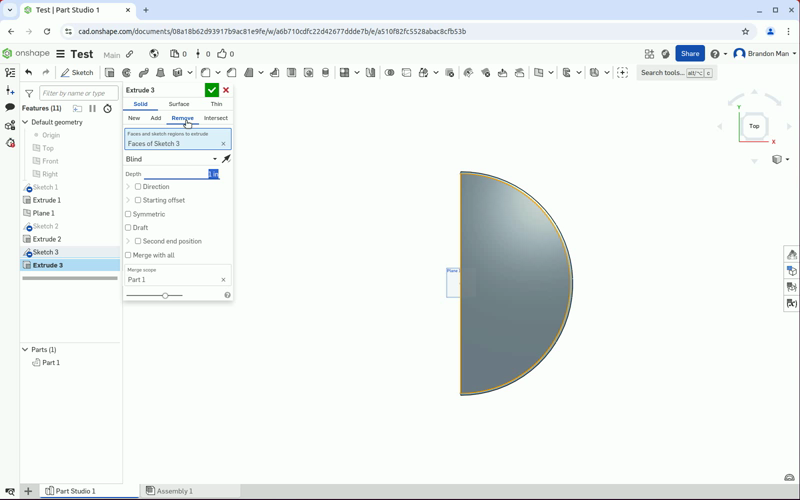
text(5.296)
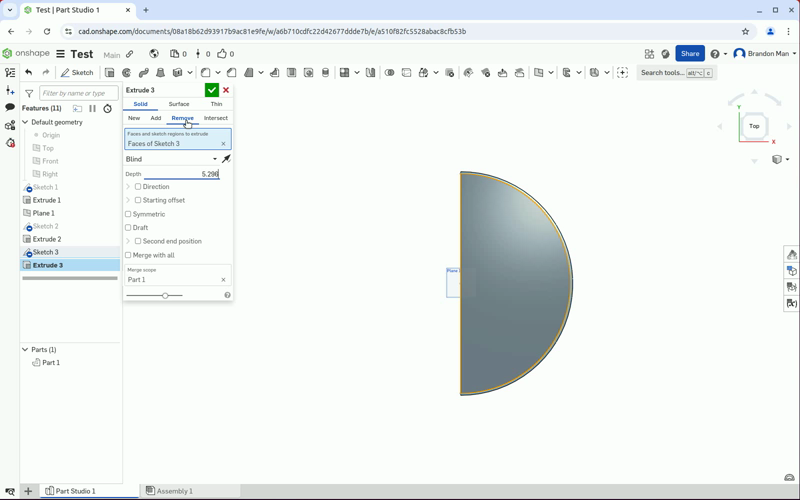
key(tab, 6)
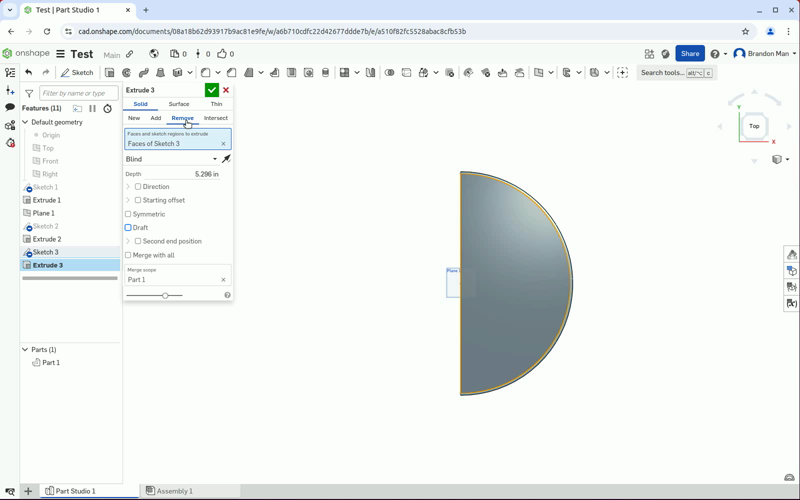
key(space)
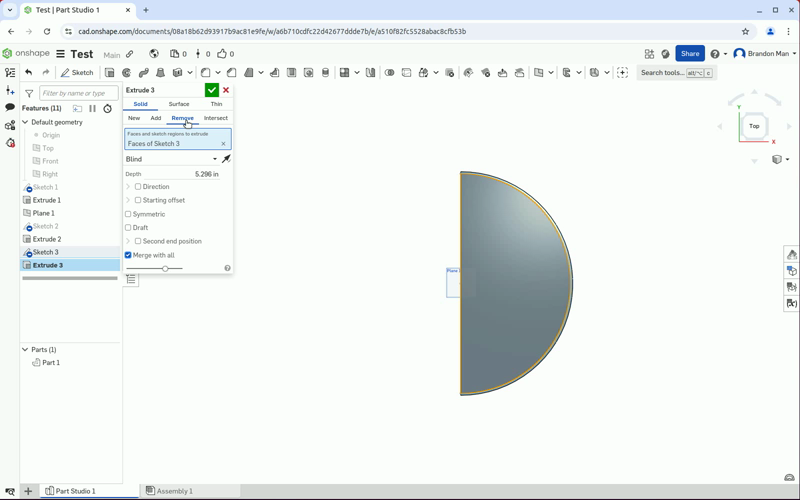
key(enter)
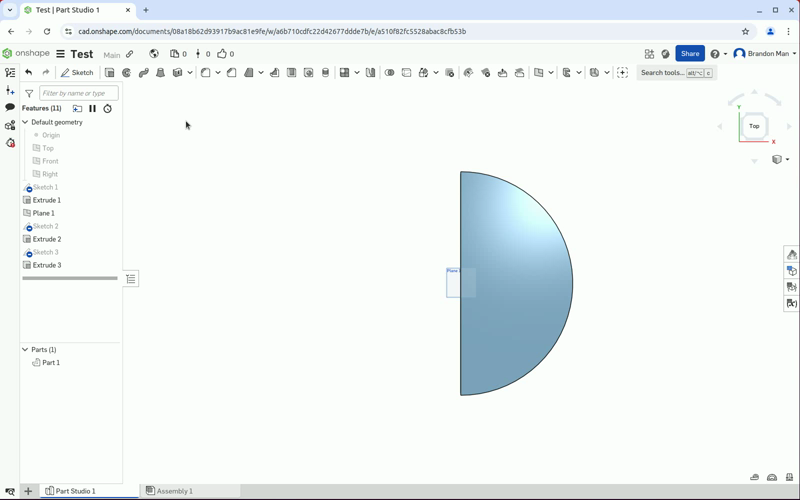
key(shift+h)
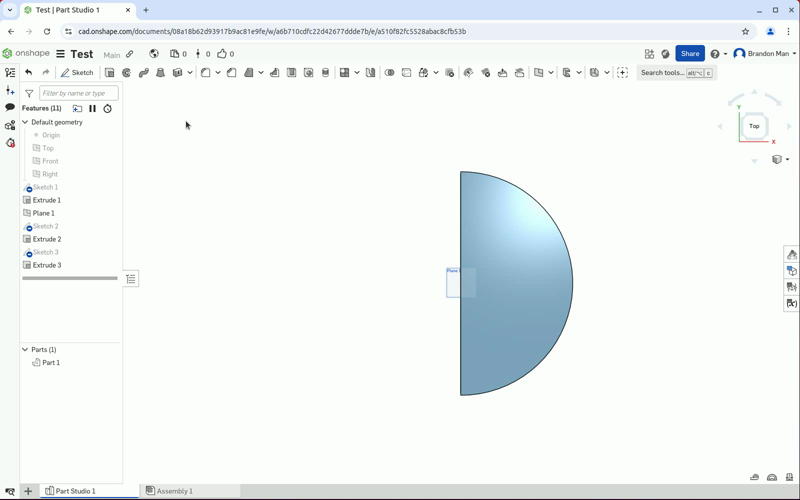
key(shift+h)
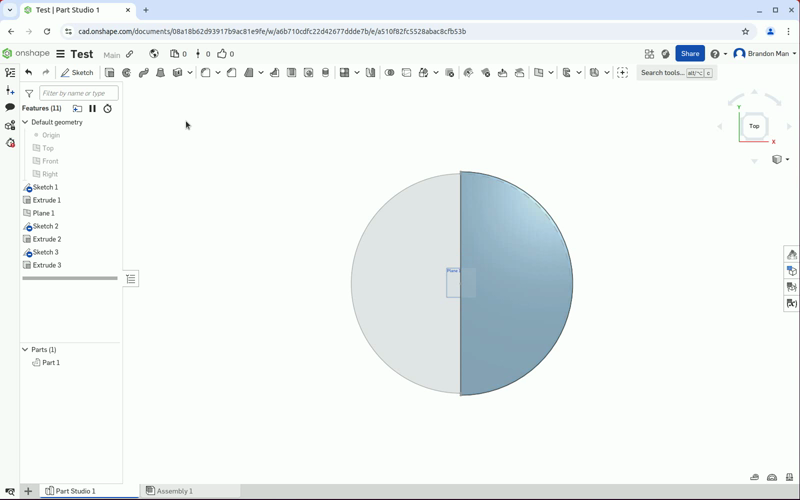
key(shift+7)
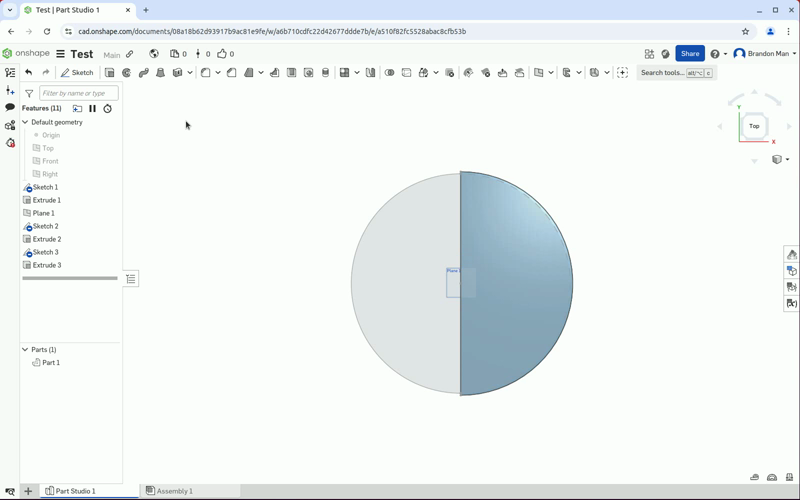
key(up, 3)
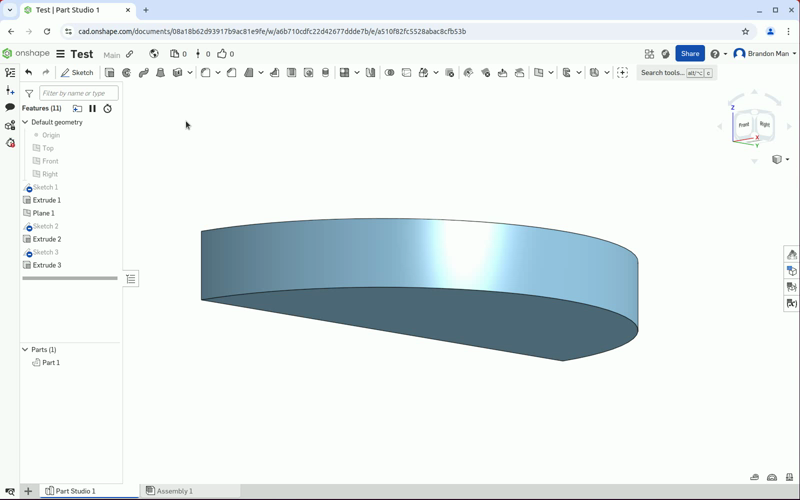
key(left, 3)
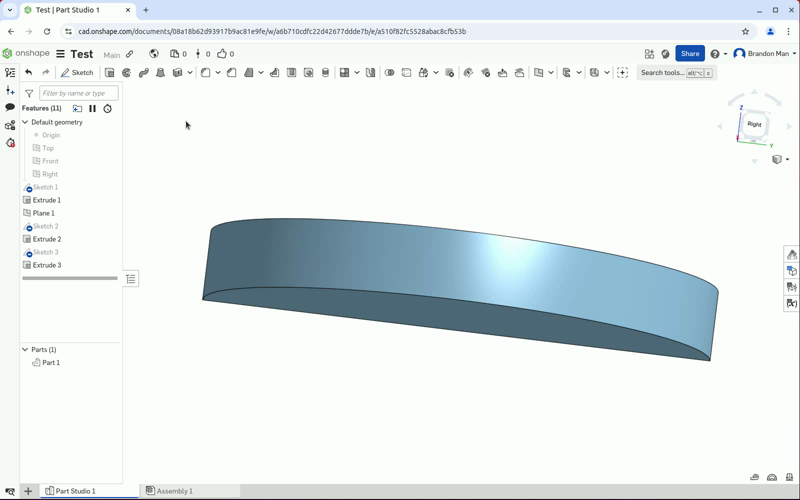
key(right, 3)
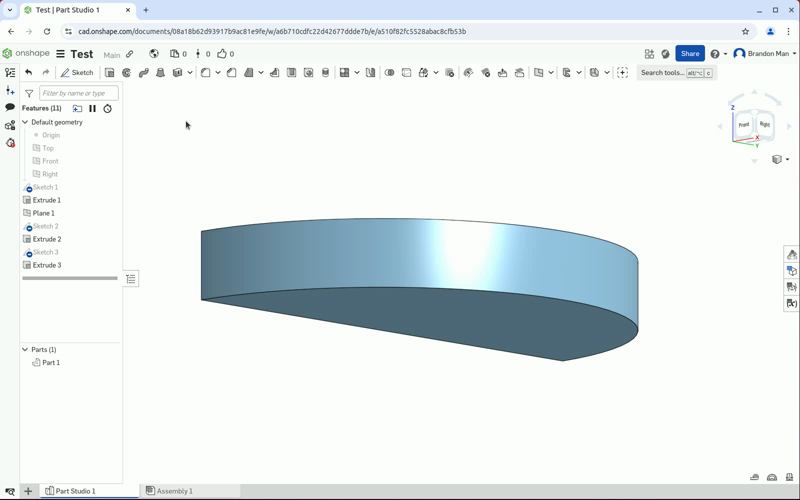
key(down, 3)
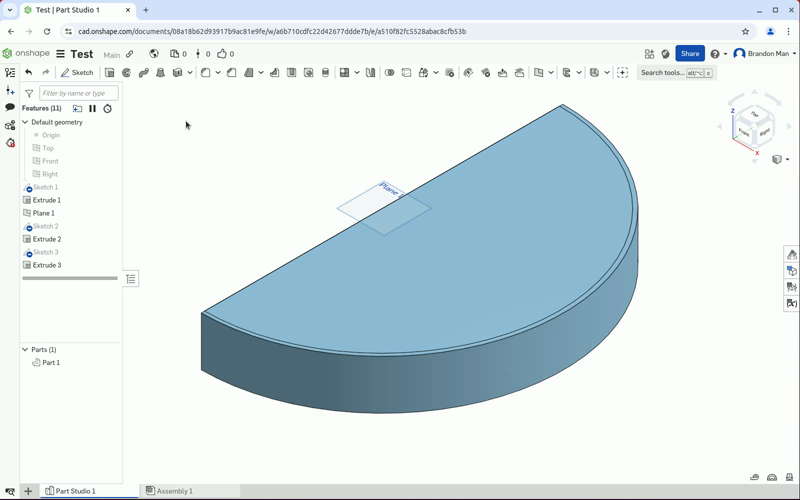
mouse_move(73, 189)
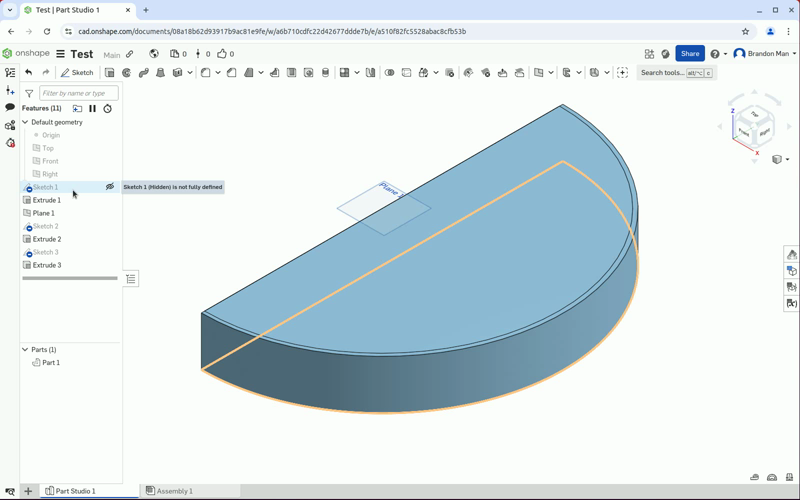
click(73, 189)